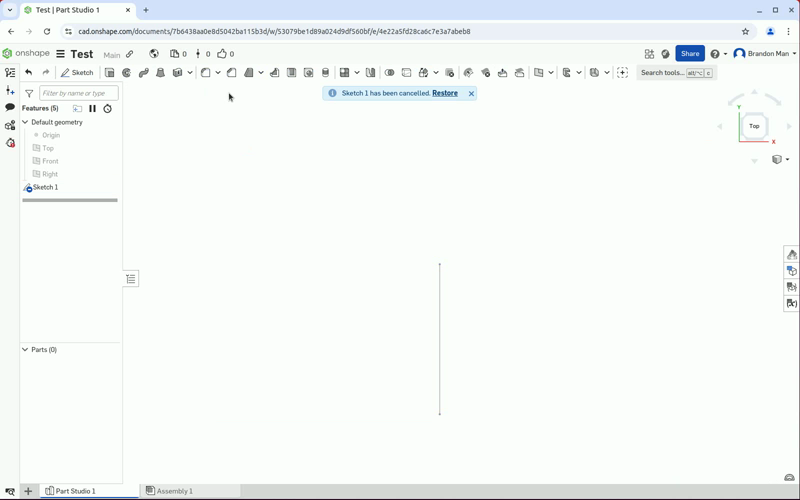
key(shift+h)
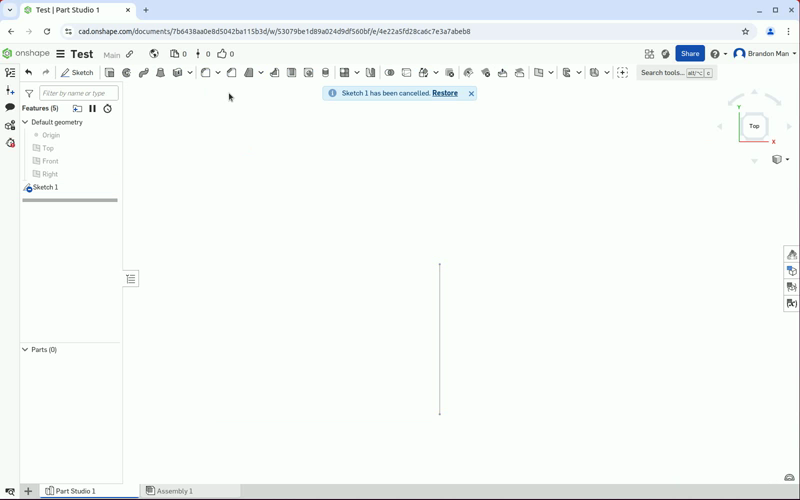
key(shift+s)
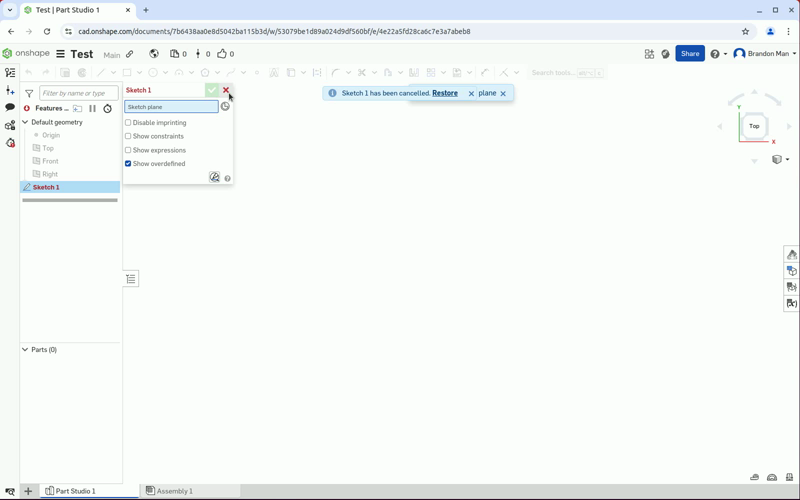
mouse_move(73, 150)
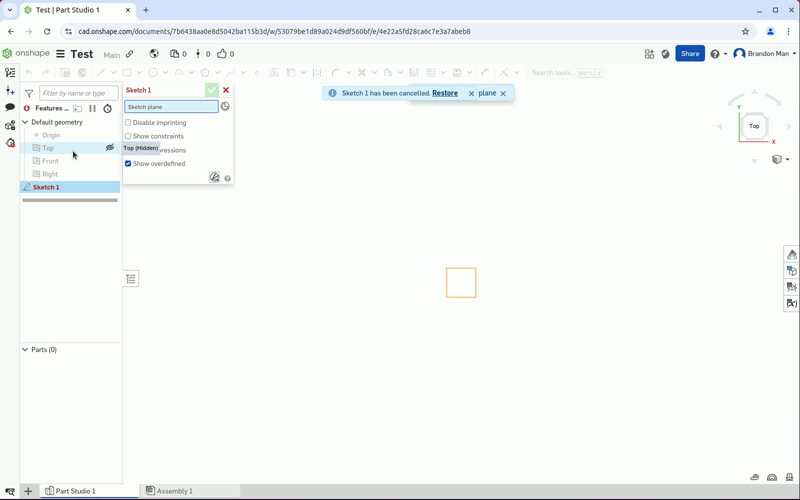
click(73, 150)
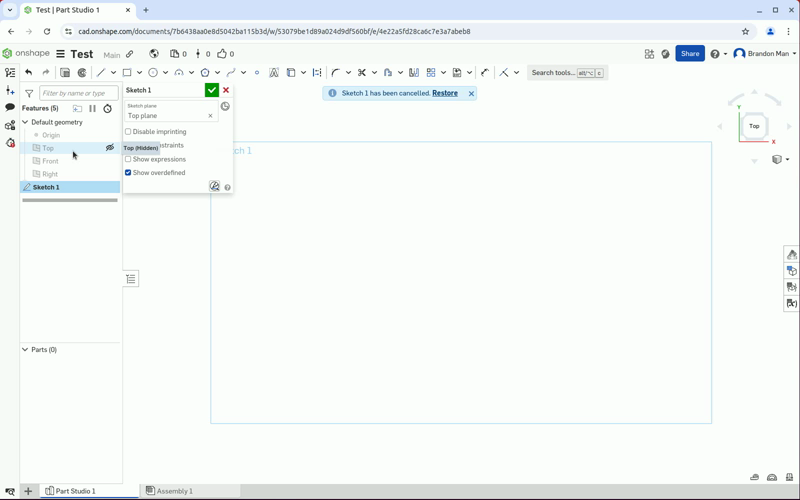
mouse_move(73, 352)
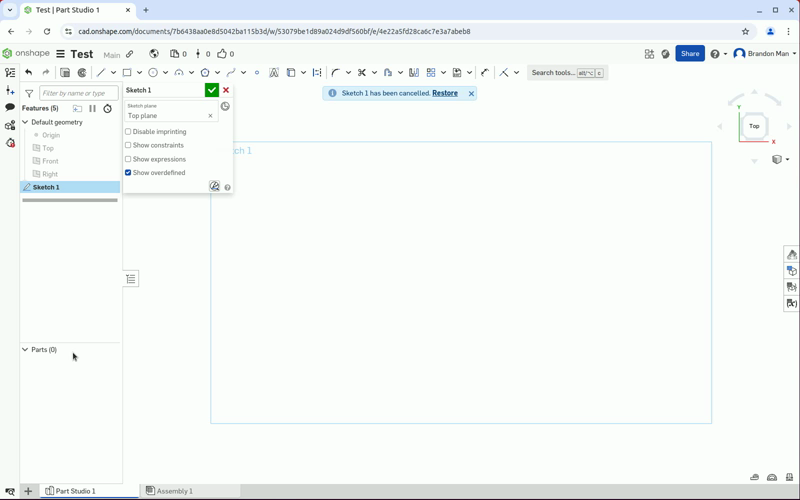
key(y)
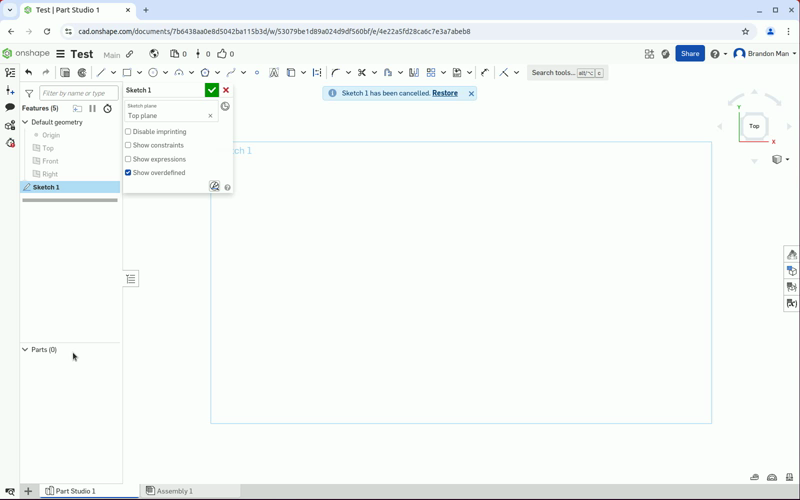
key(l)
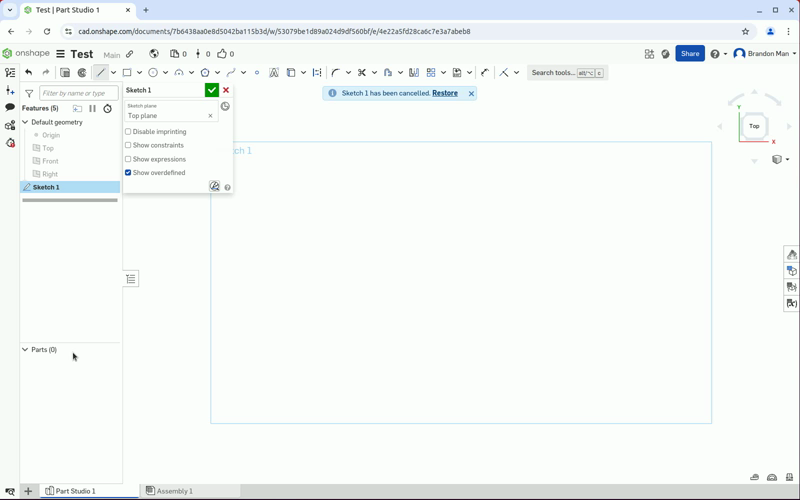
key_down(shift)
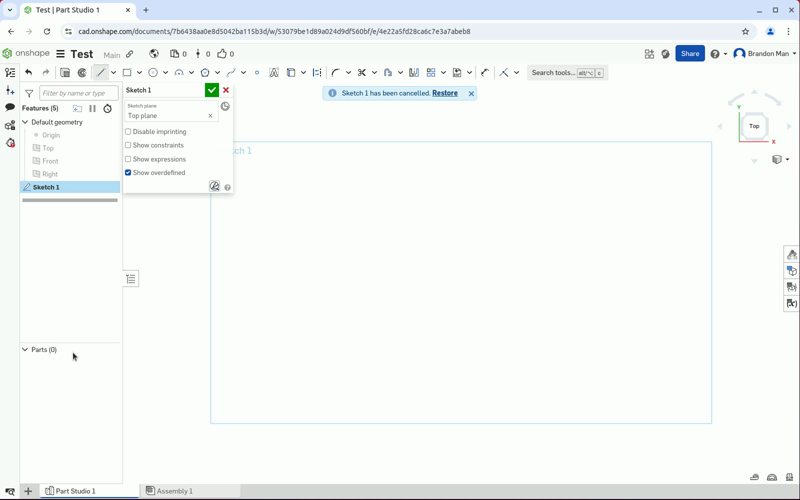
mouse_move(372, 365)
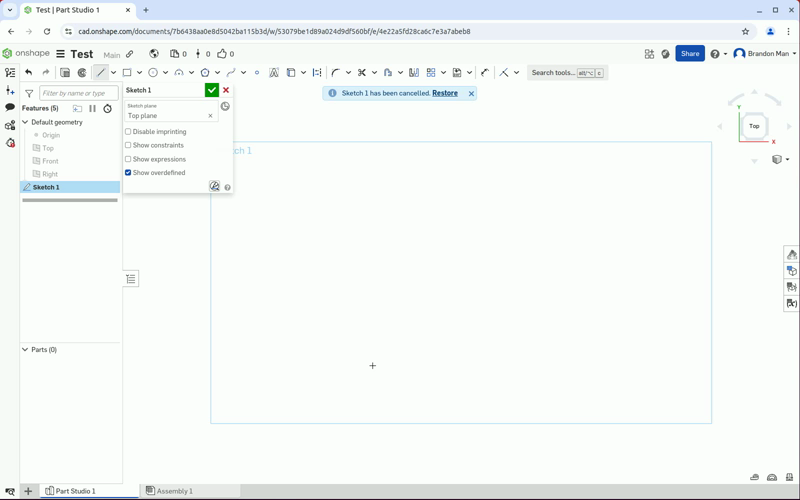
click(372, 365)
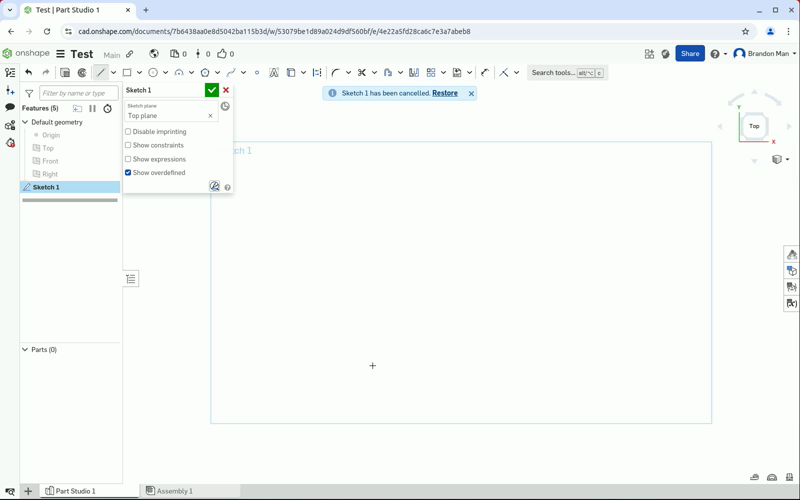
key_up(shift)
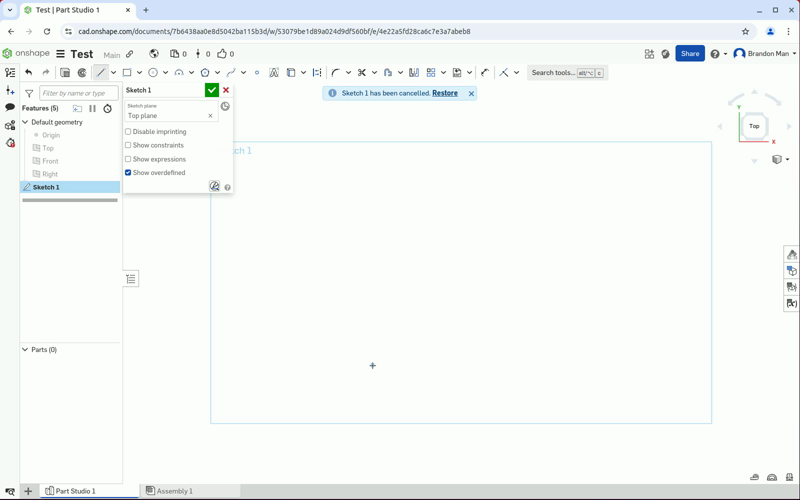
key_down(shift)
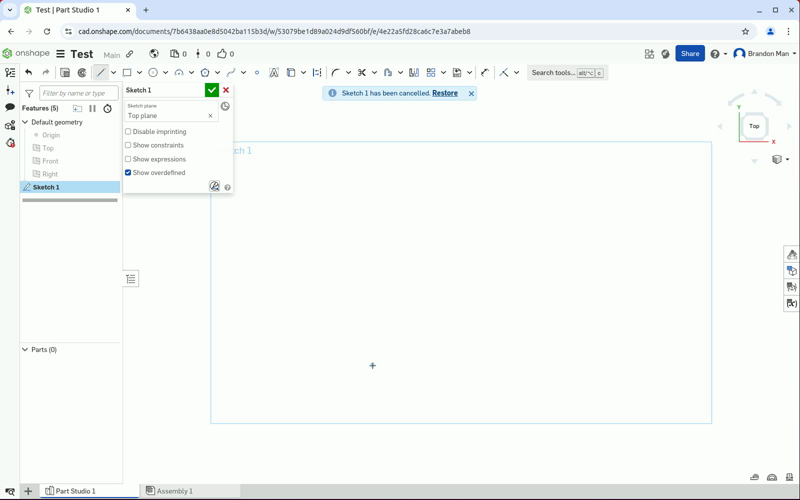
mouse_move(549, 365)
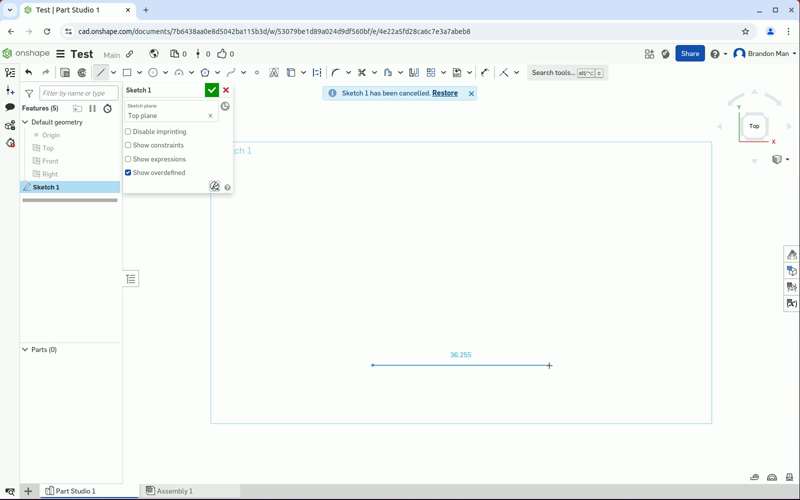
click(549, 365)
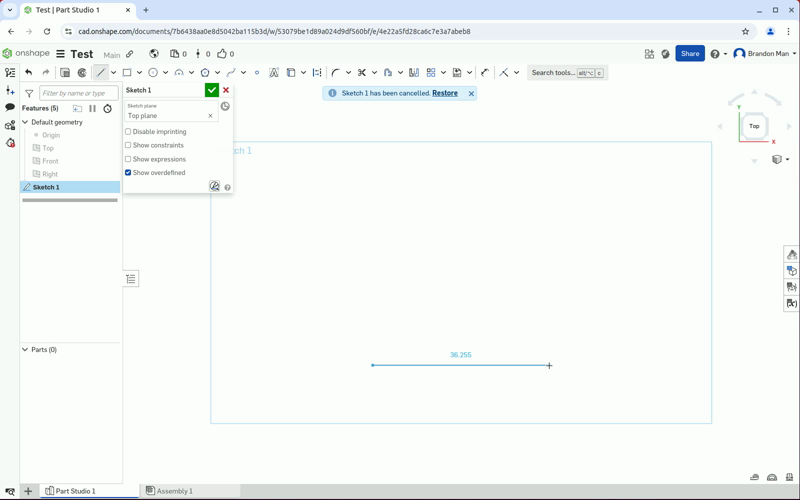
key_up(shift)
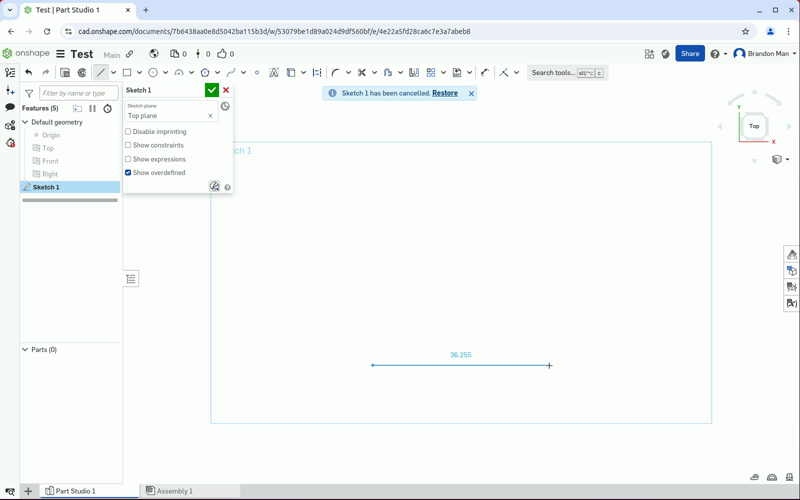
key_down(shift)
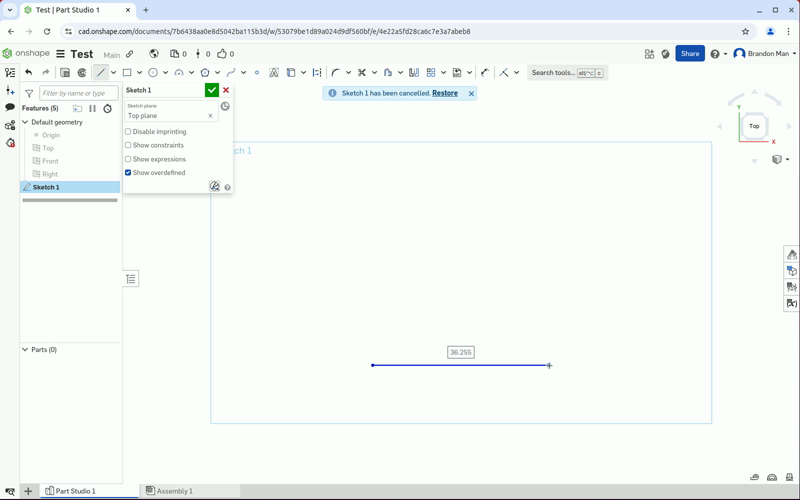
mouse_move(549, 199)
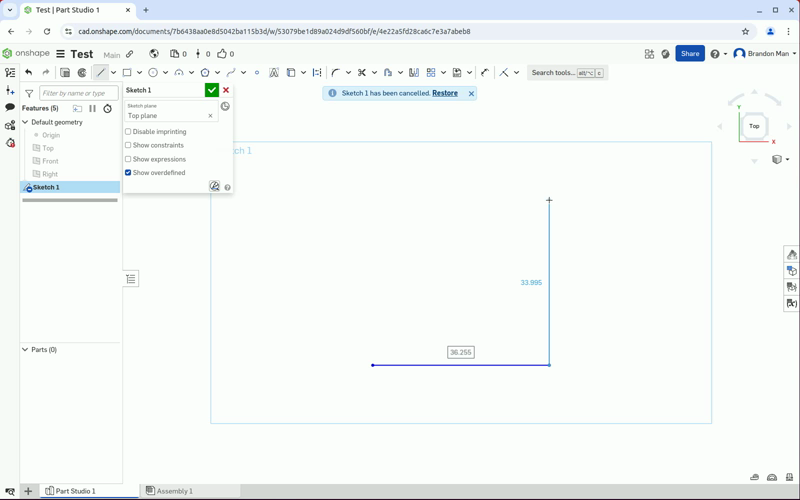
click(549, 199)
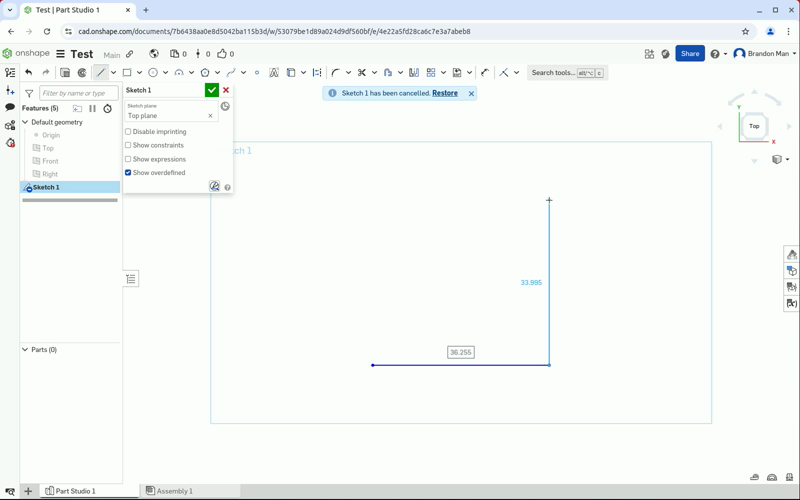
key_up(shift)
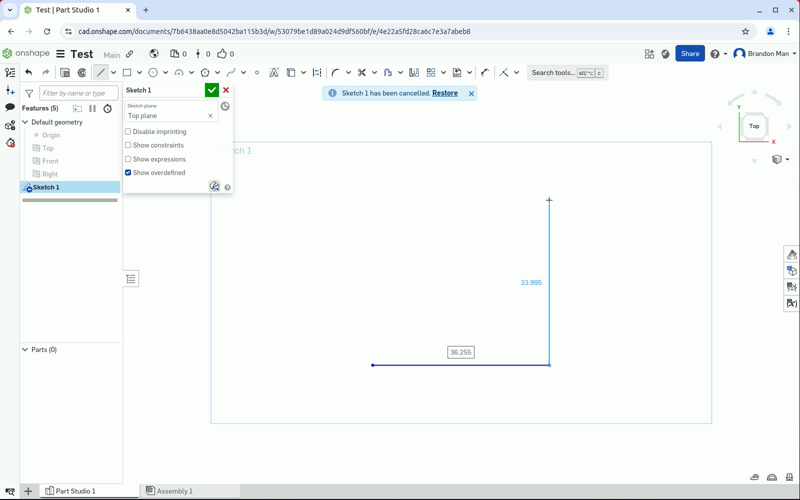
key_down(shift)
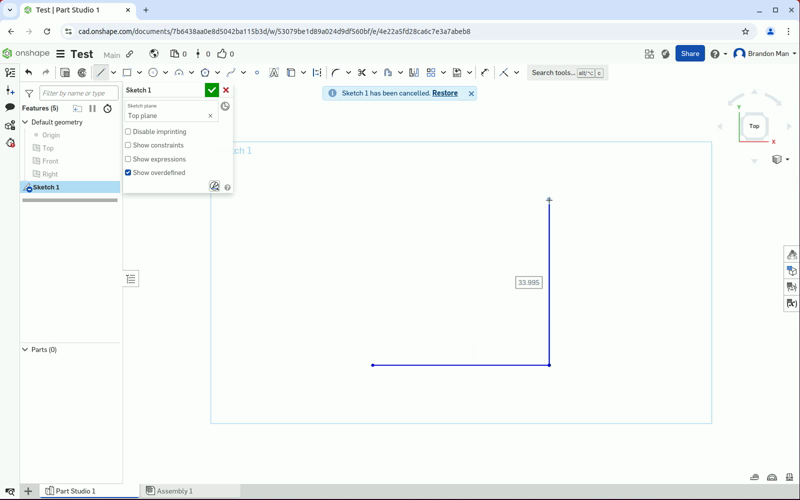
mouse_move(372, 199)
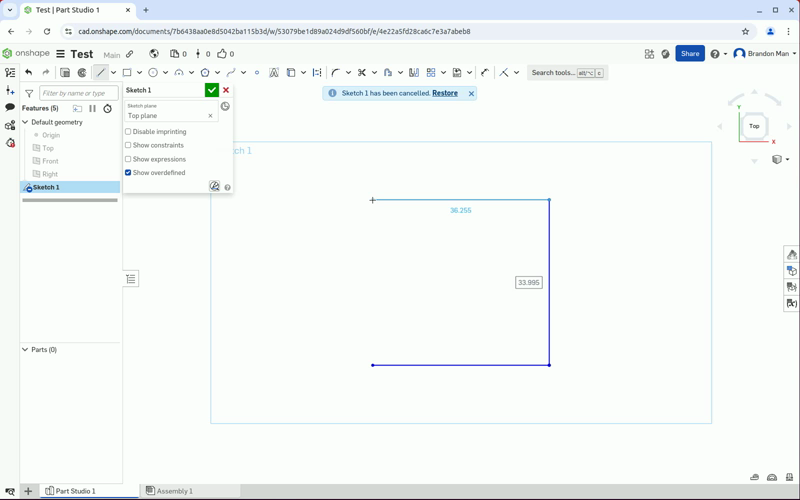
click(372, 199)
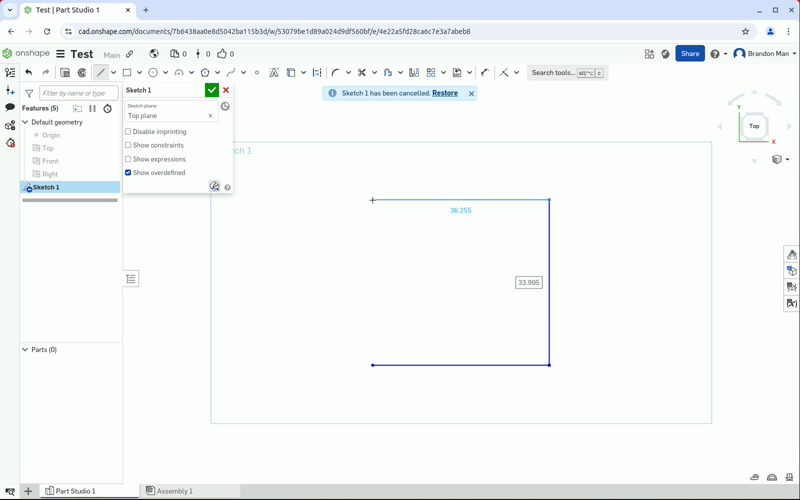
key_up(shift)
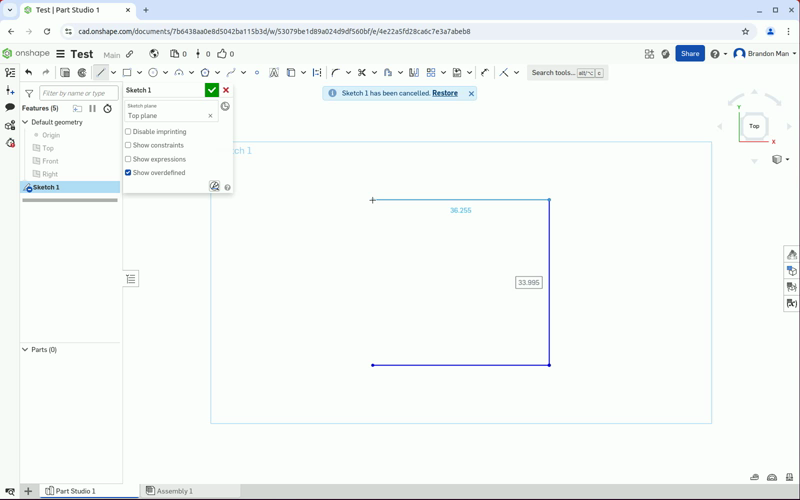
key_down(shift)
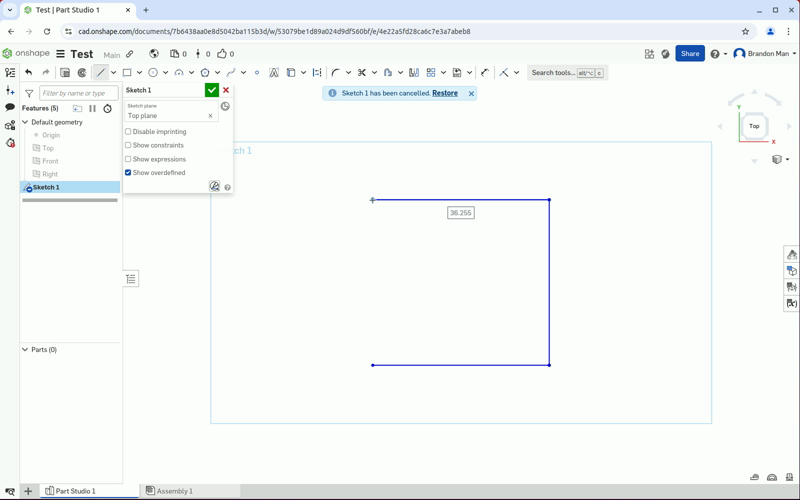
mouse_move(372, 365)
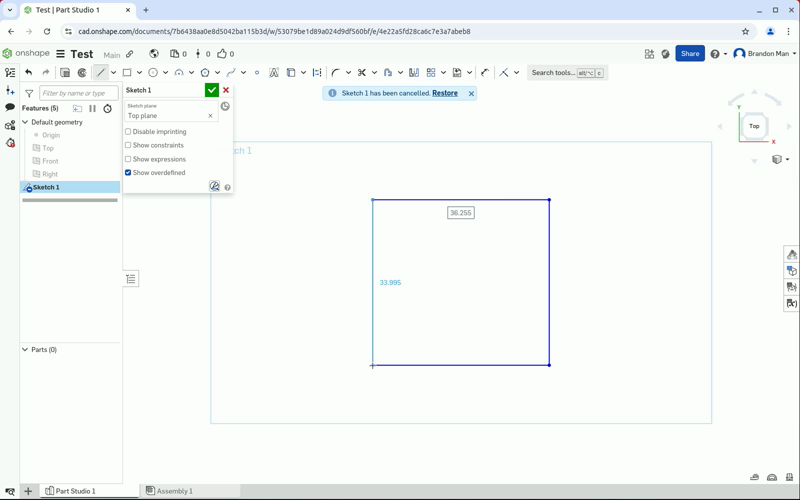
key_up(shift)
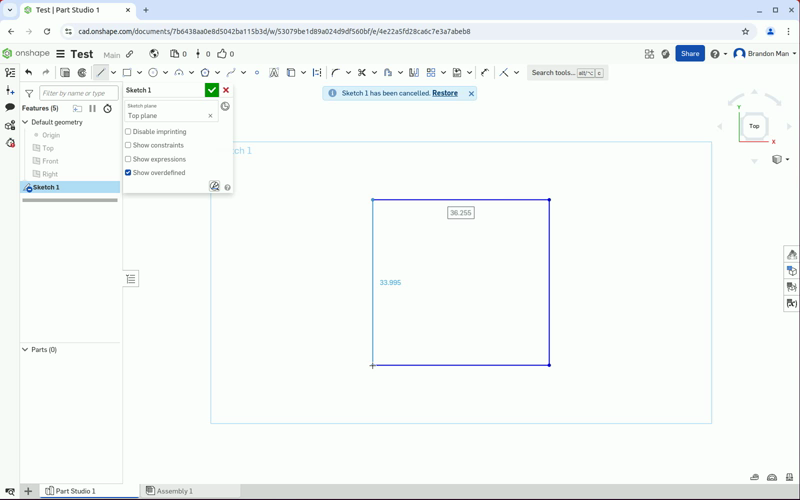
click(372, 365)
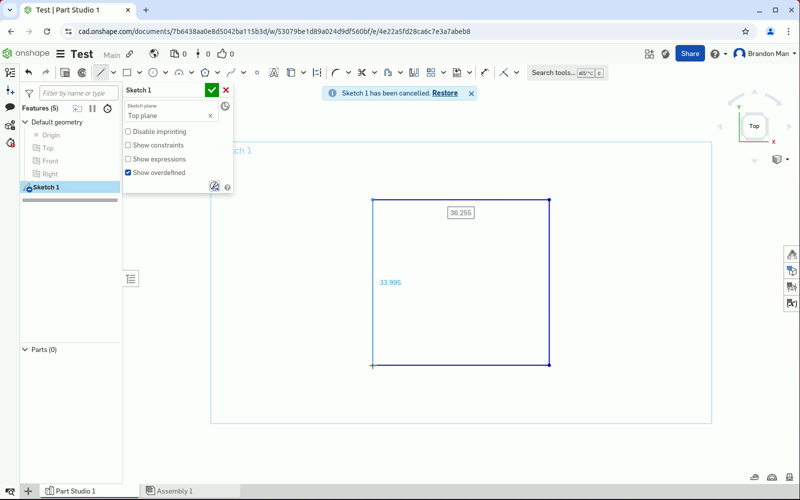
key(esc)
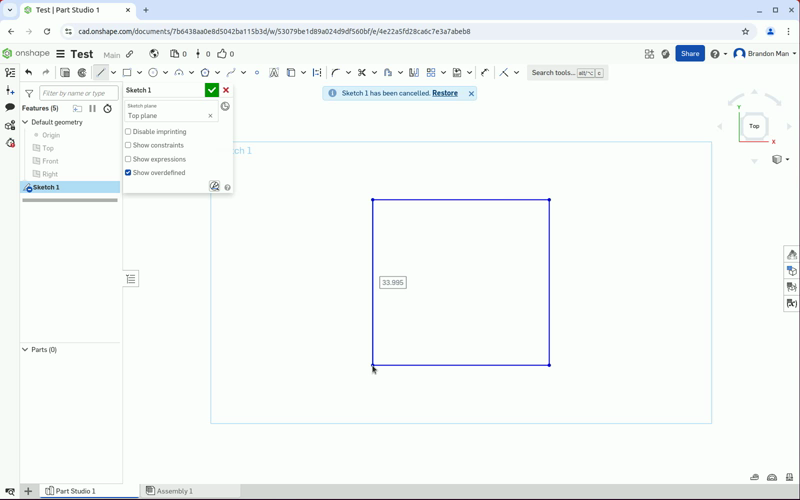
mouse_move(498, 308)
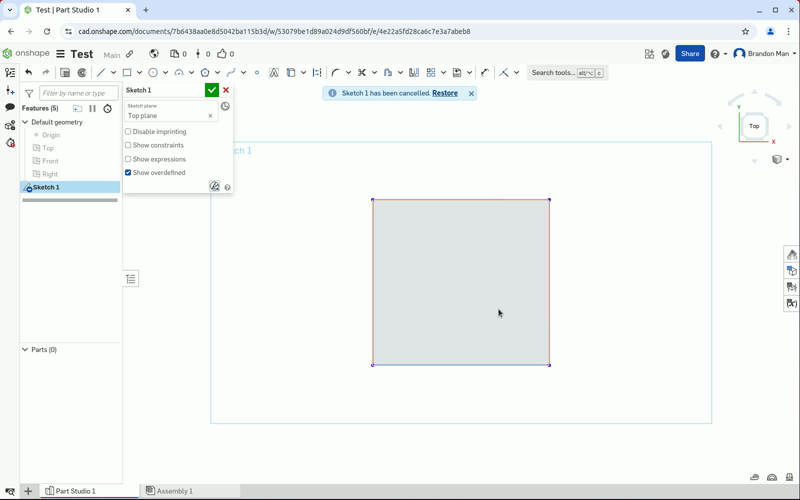
click(498, 308)
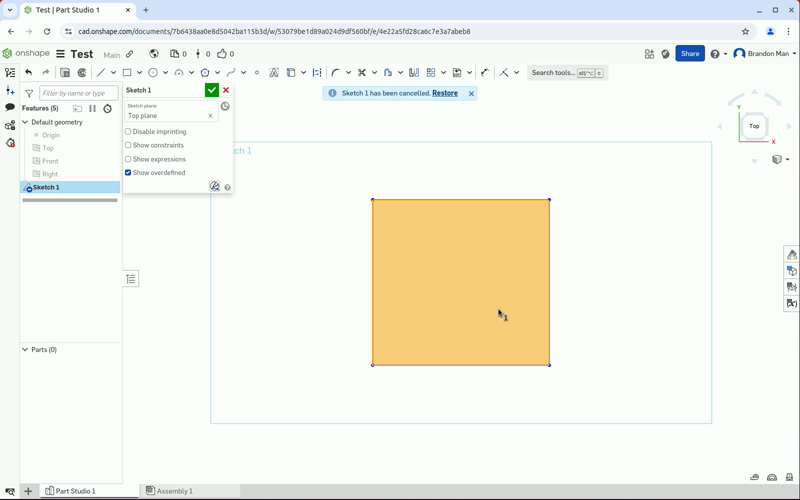
mouse_move(73, 352)
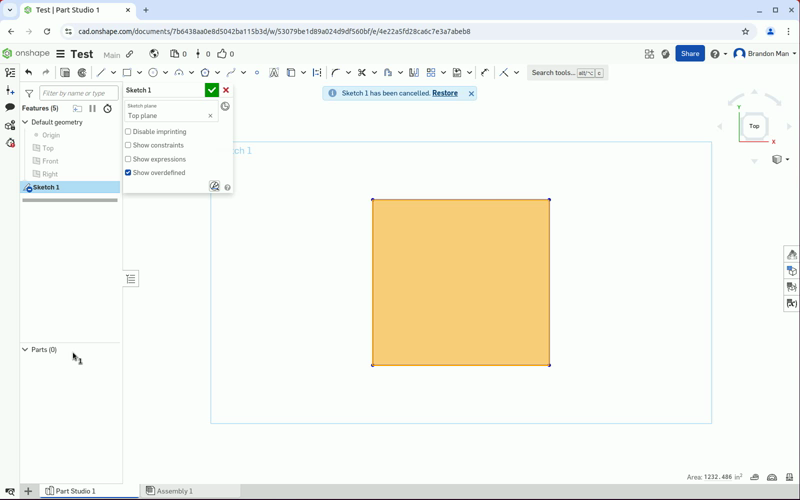
key(shift+y)
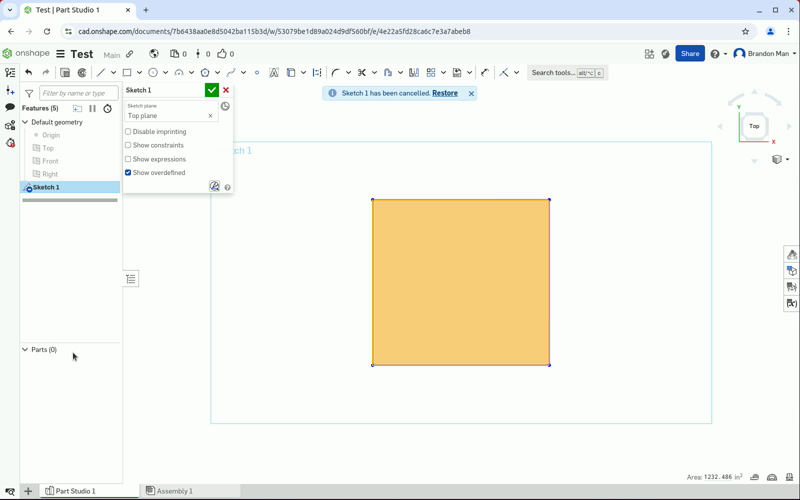
key(shift+e)
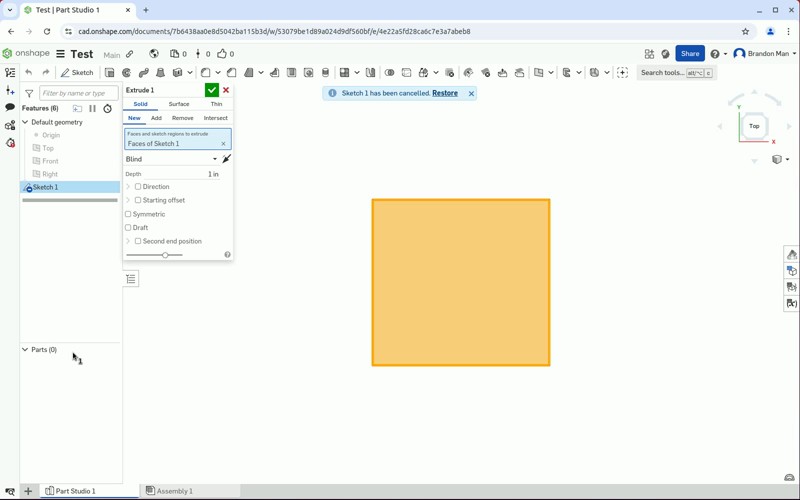
mouse_move(143, 106)
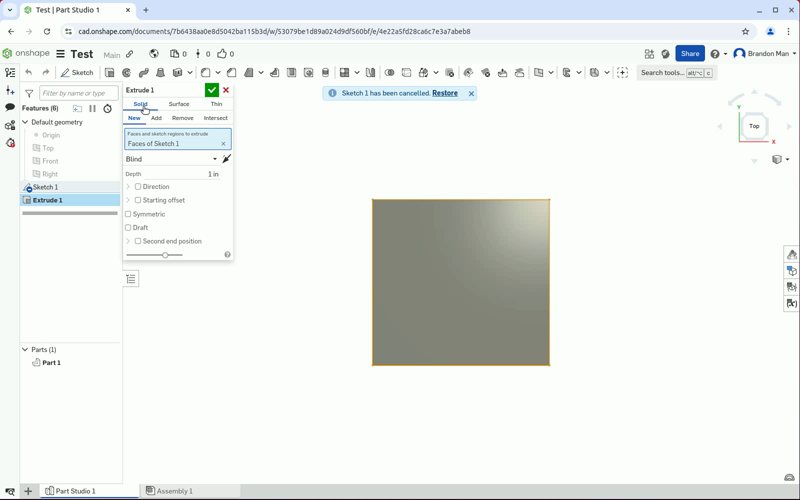
click(143, 106)
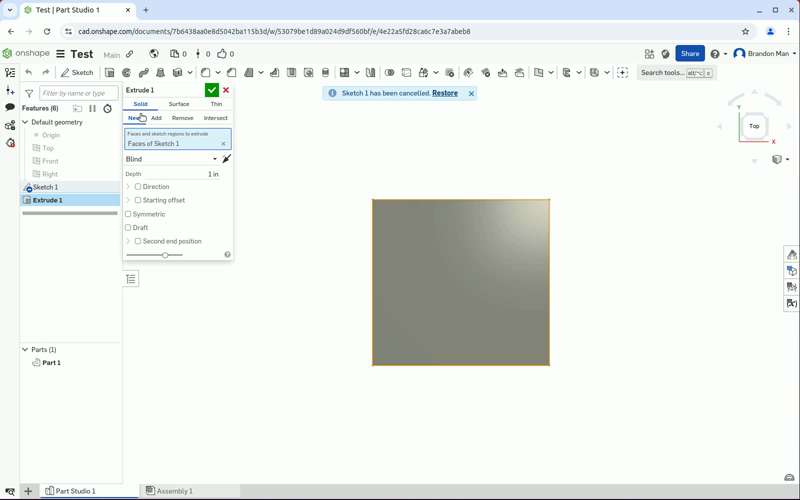
mouse_move(137, 120)
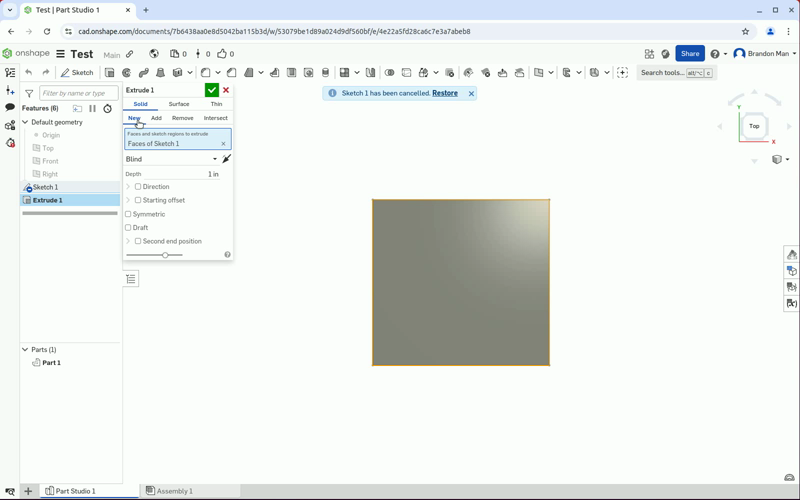
click(137, 120)
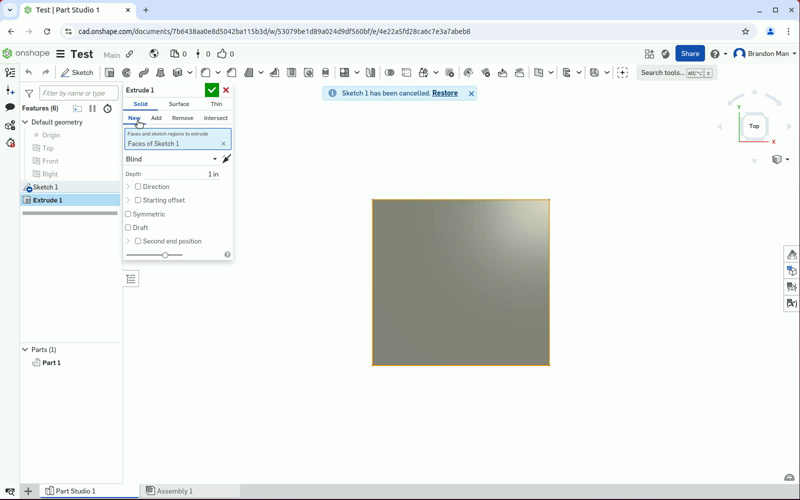
key(tab, 4)
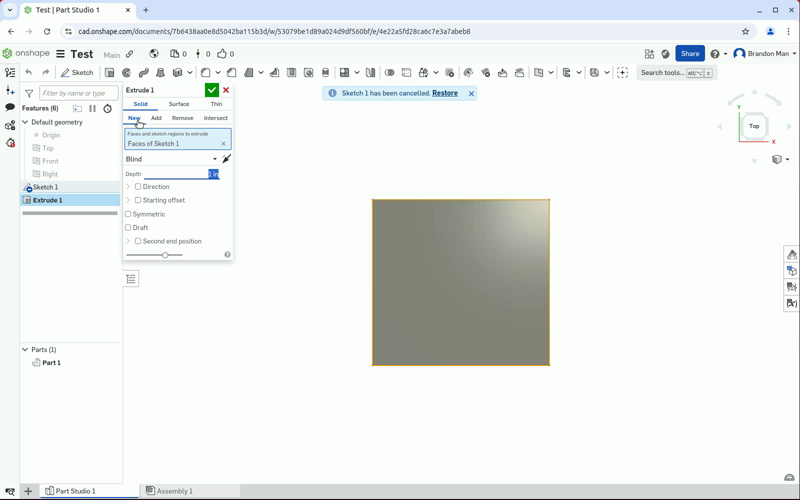
text(0.963)
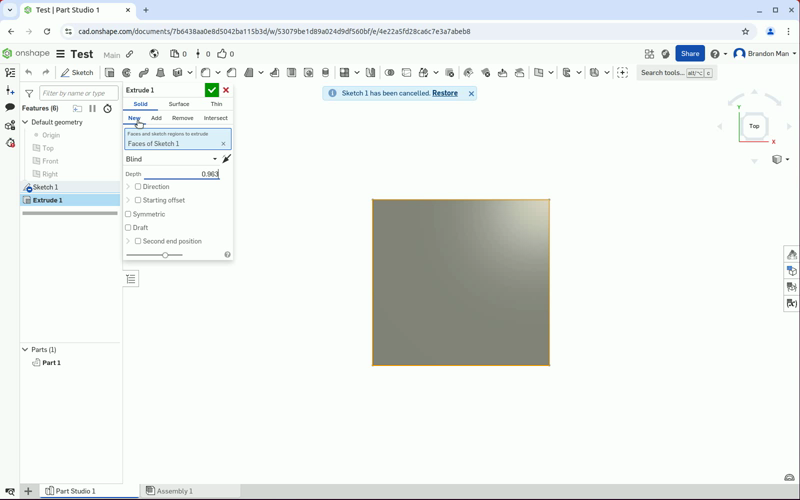
key(enter)
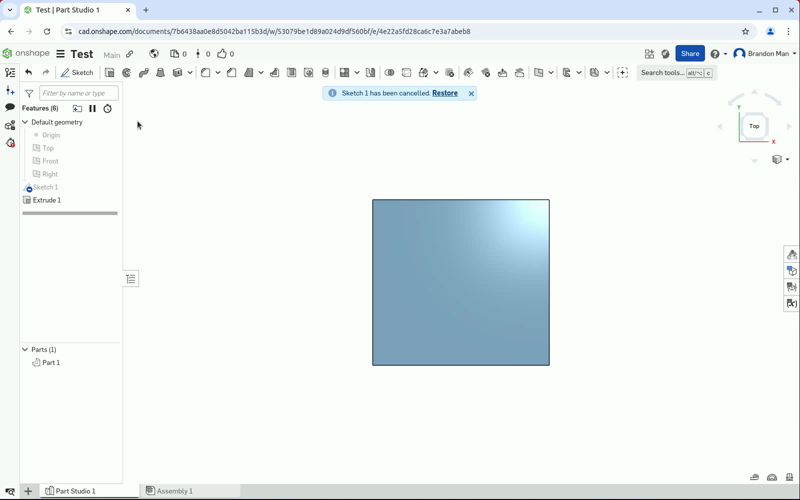
key(shift+h)
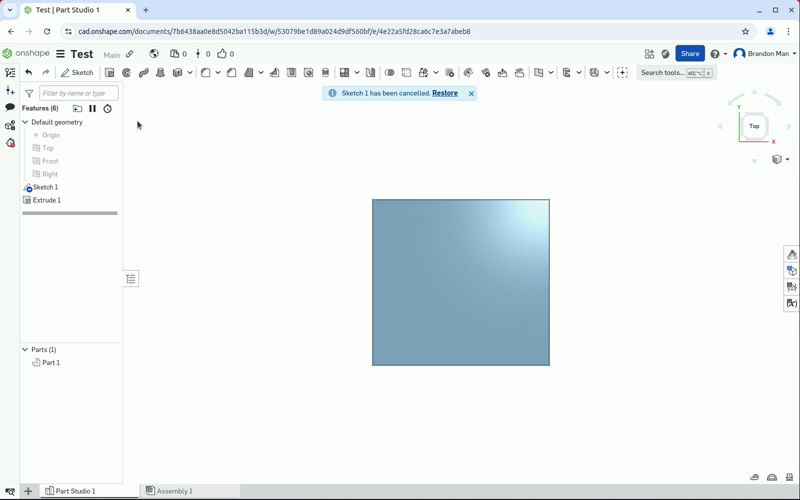
key(shift+h)
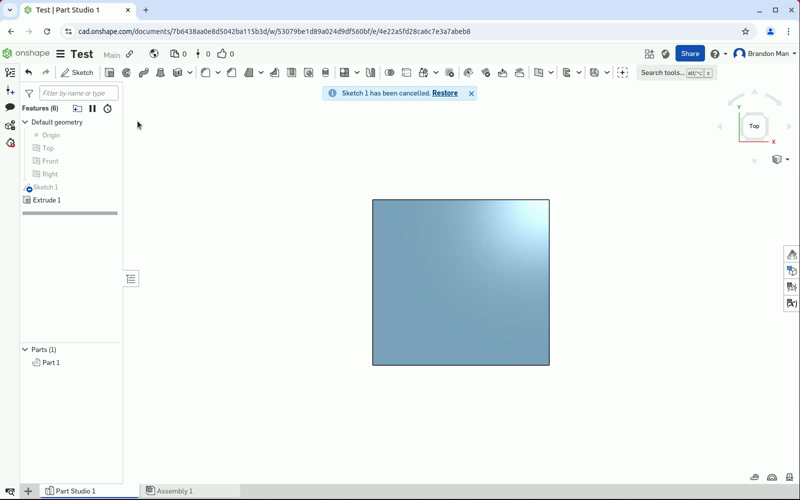
mouse_move(73, 189)
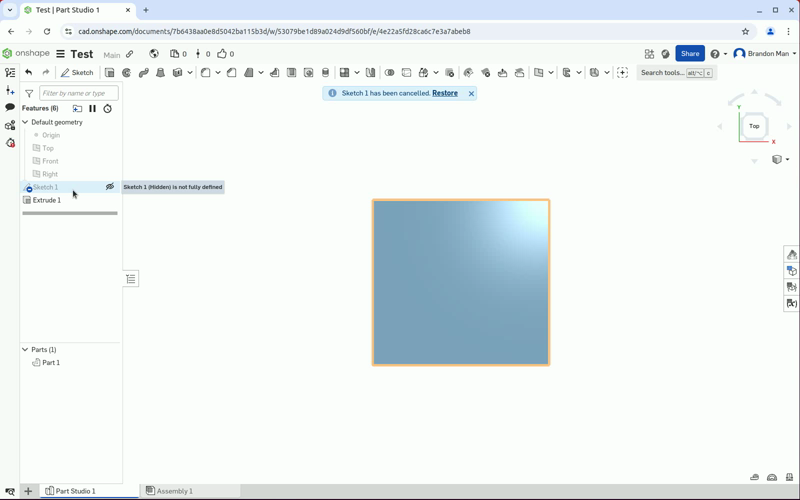
click(73, 189)
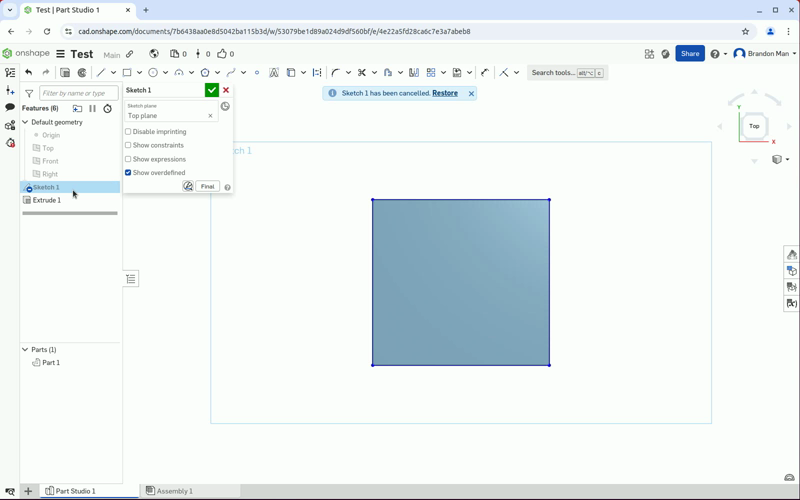
mouse_move(229, 92)
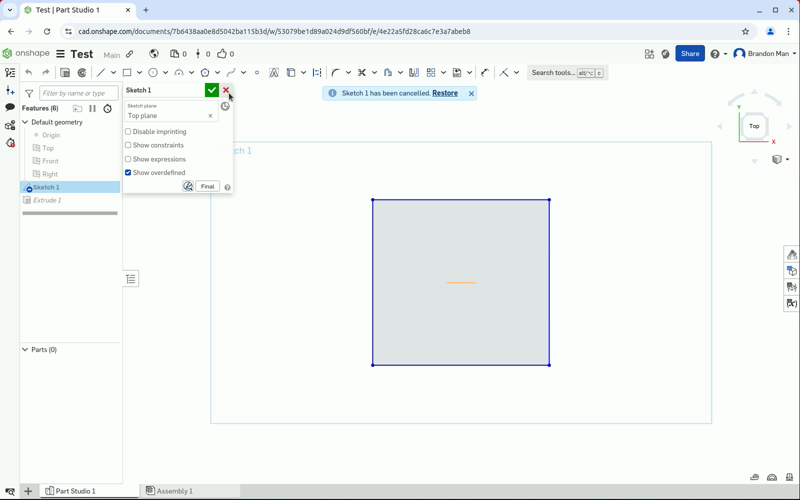
click(229, 92)
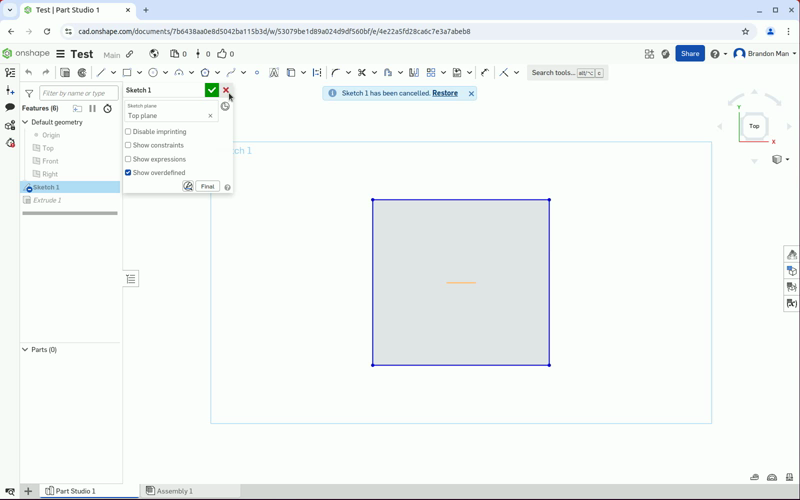
key(shift+s)
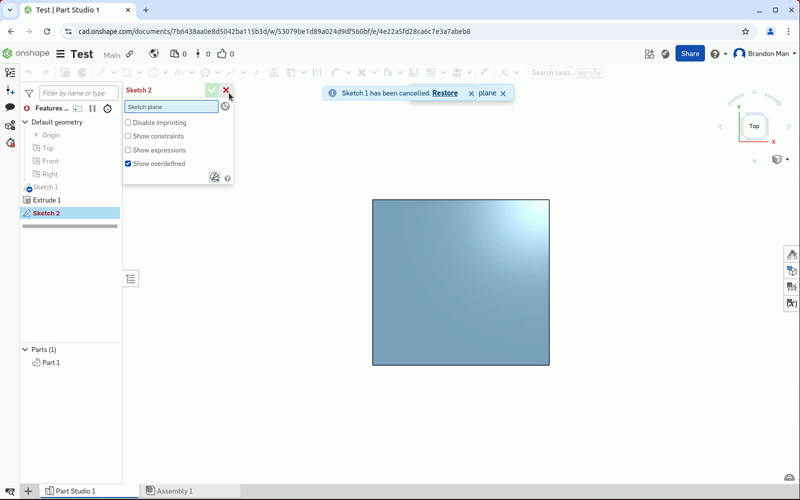
mouse_move(73, 150)
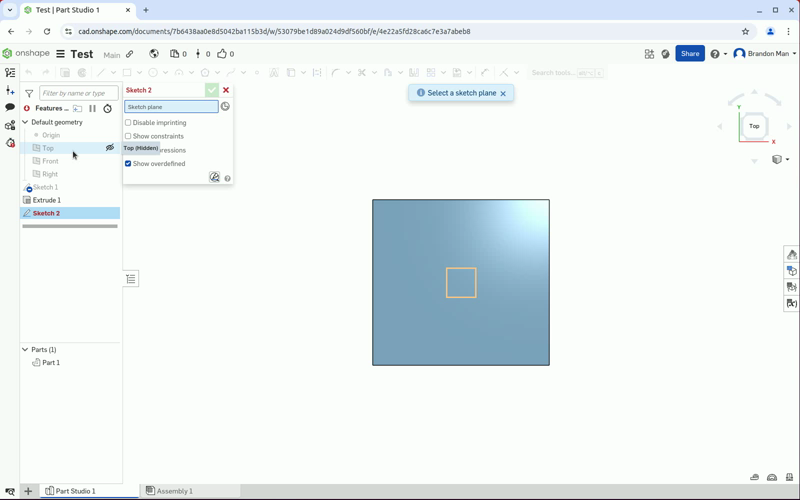
click(73, 150)
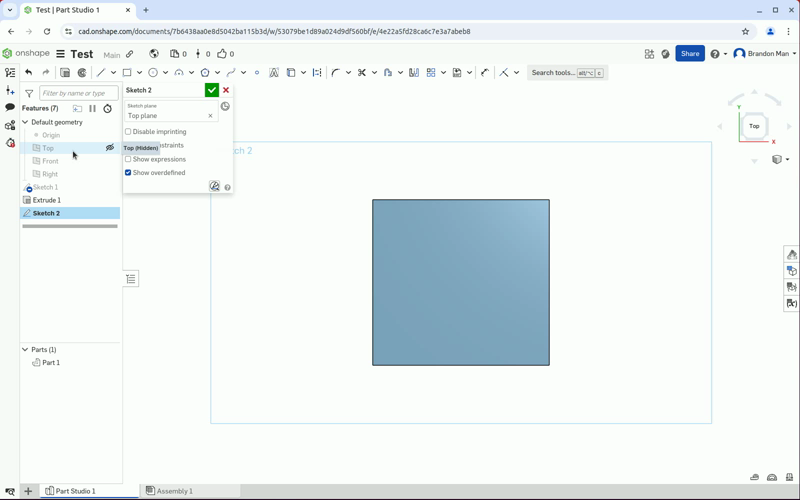
mouse_move(73, 352)
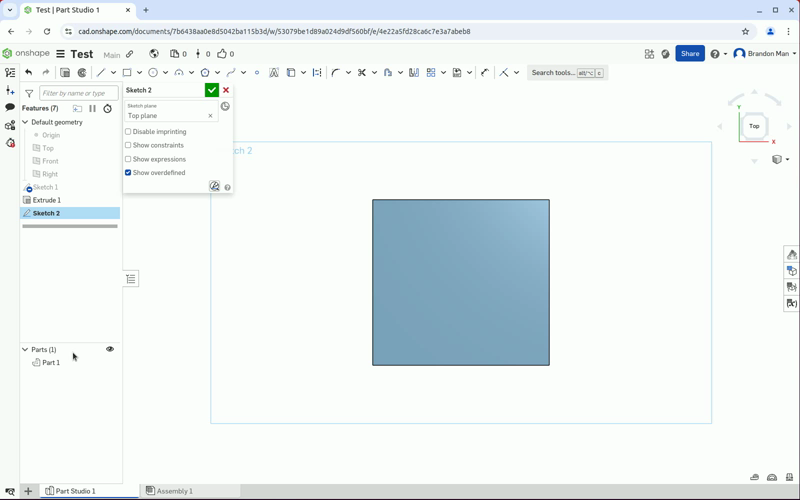
key(y)
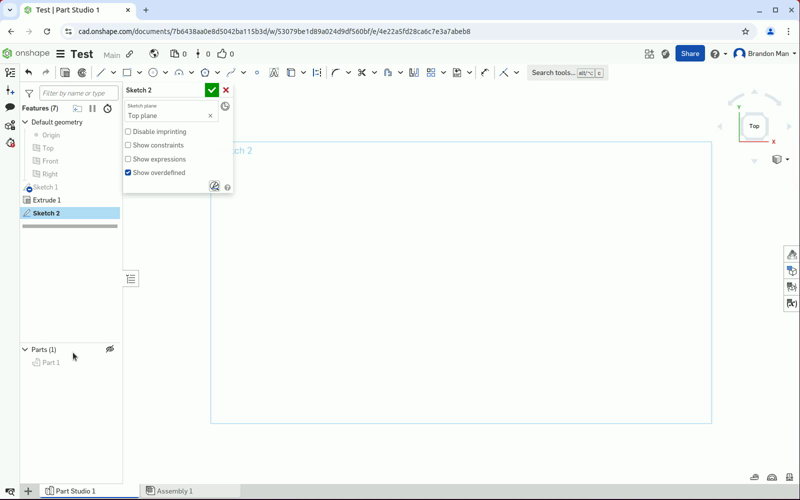
key(l)
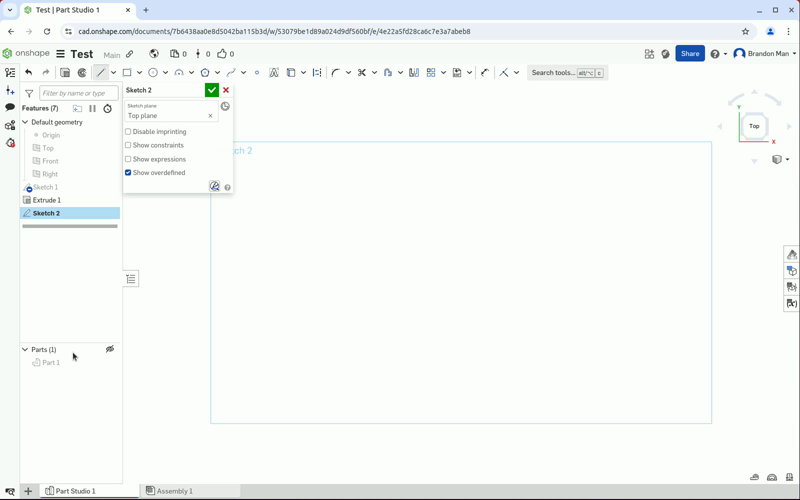
key_down(shift)
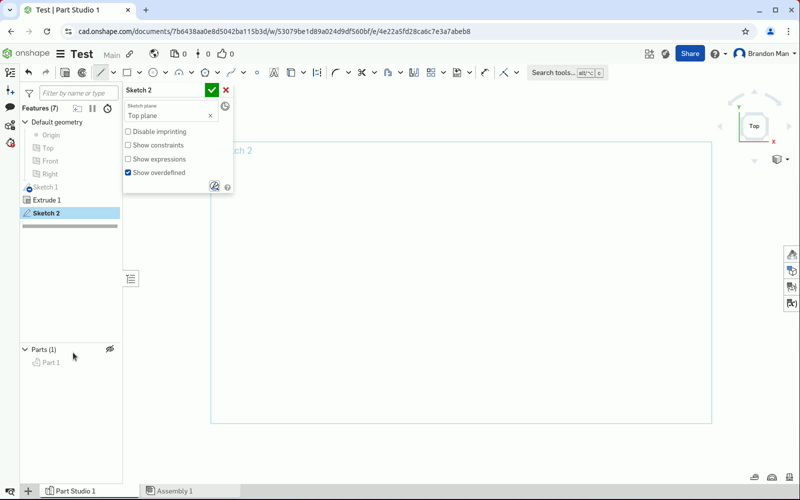
mouse_move(355, 383)
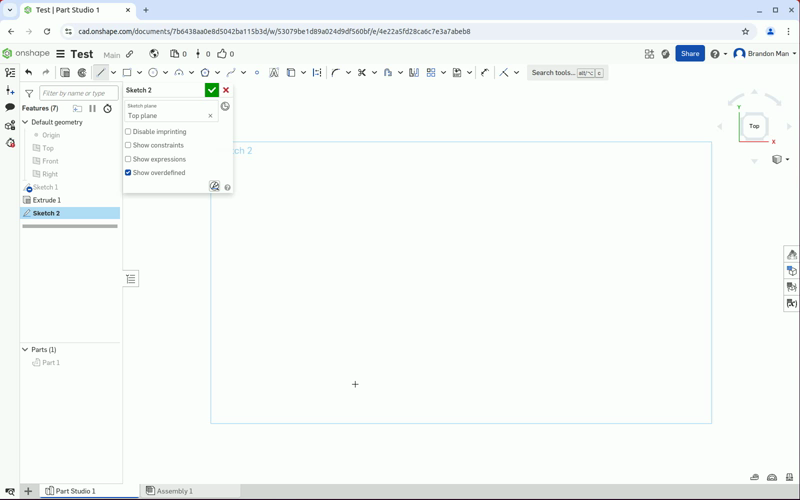
click(355, 383)
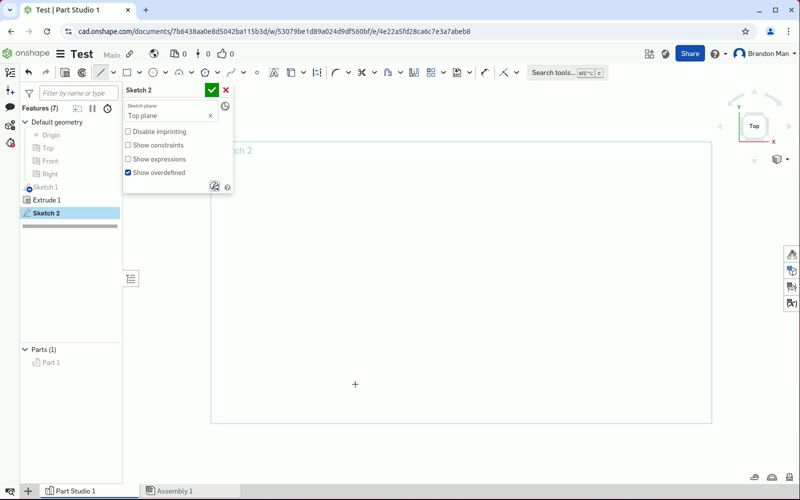
key_up(shift)
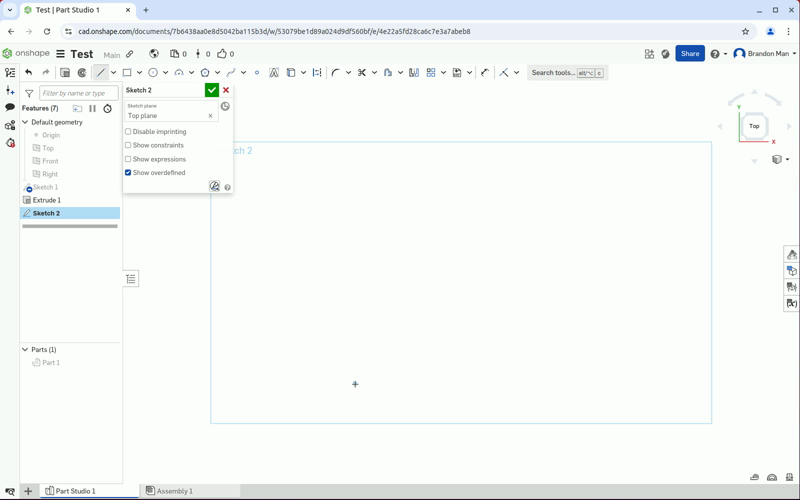
key_down(shift)
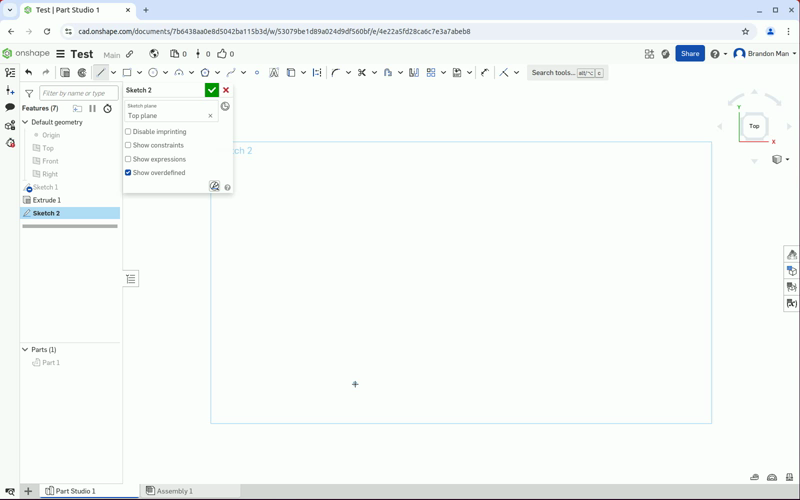
mouse_move(566, 383)
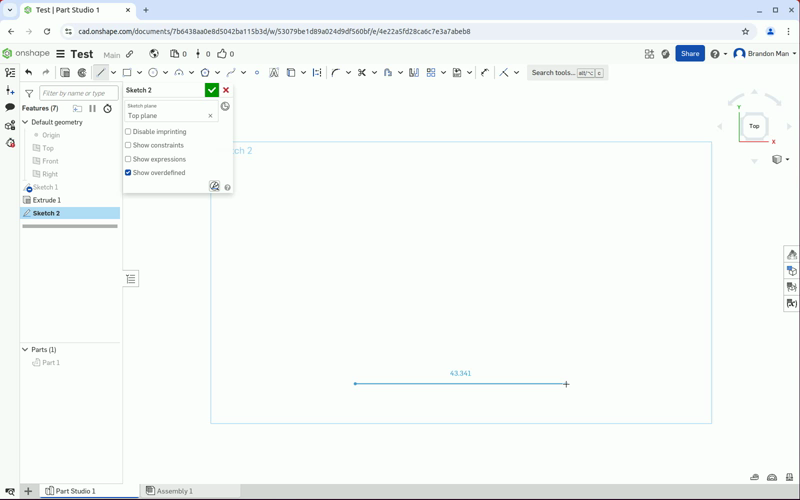
click(566, 383)
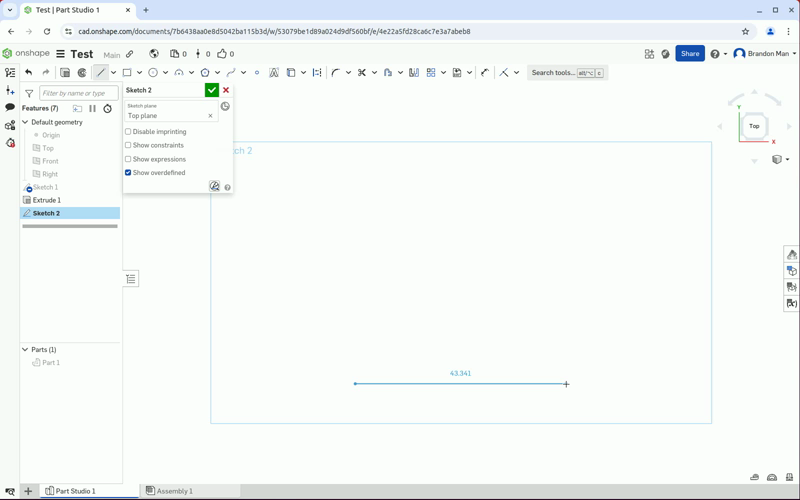
key_up(shift)
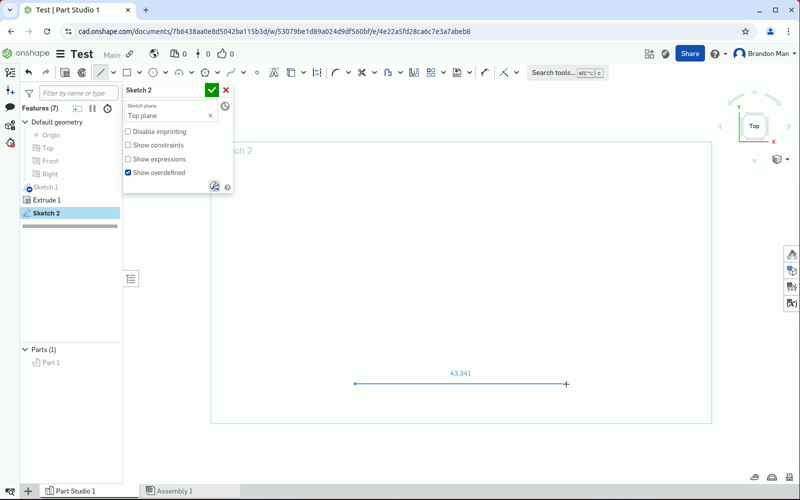
key_down(shift)
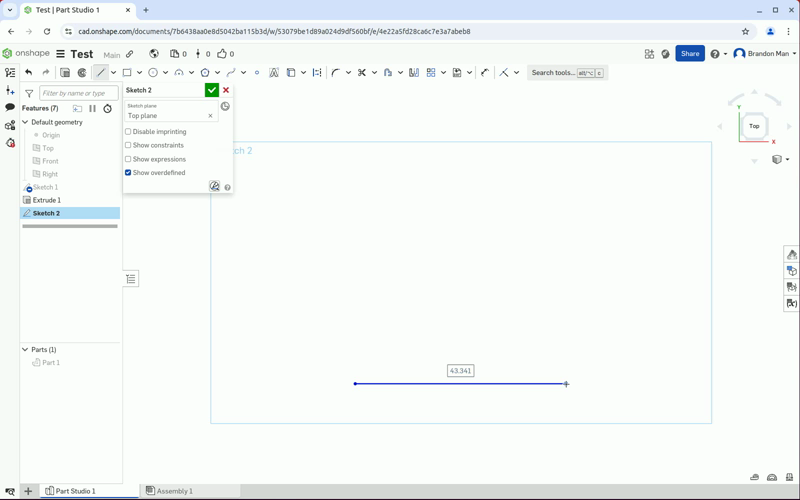
mouse_move(566, 181)
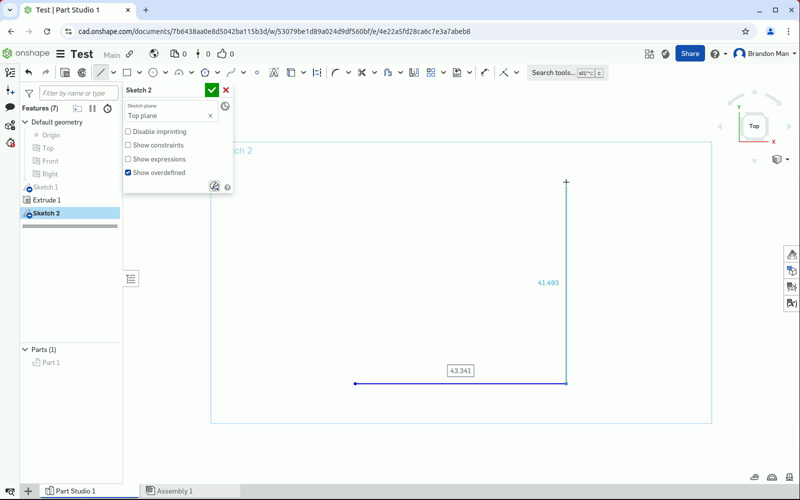
click(566, 181)
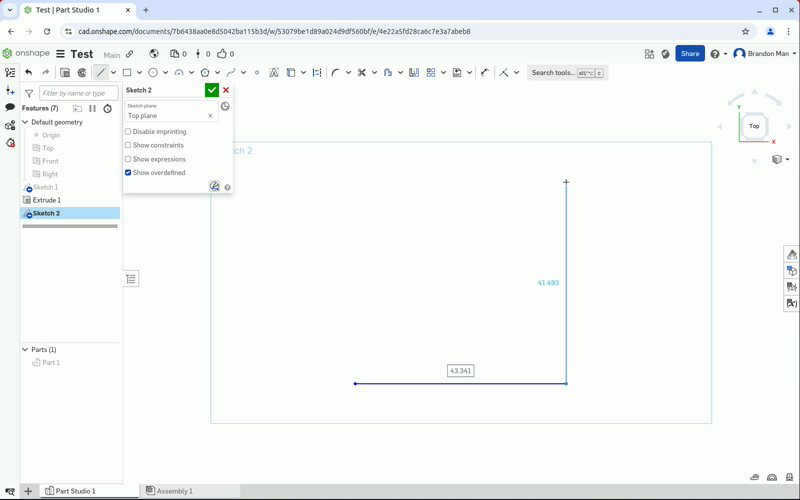
key_up(shift)
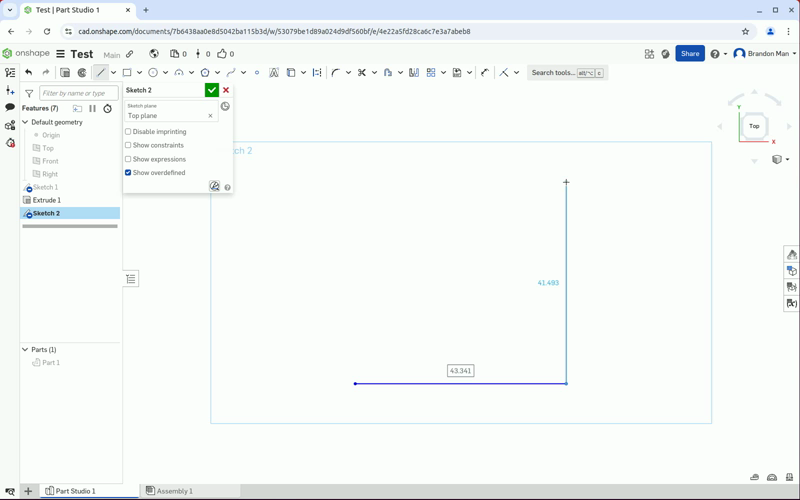
key_down(shift)
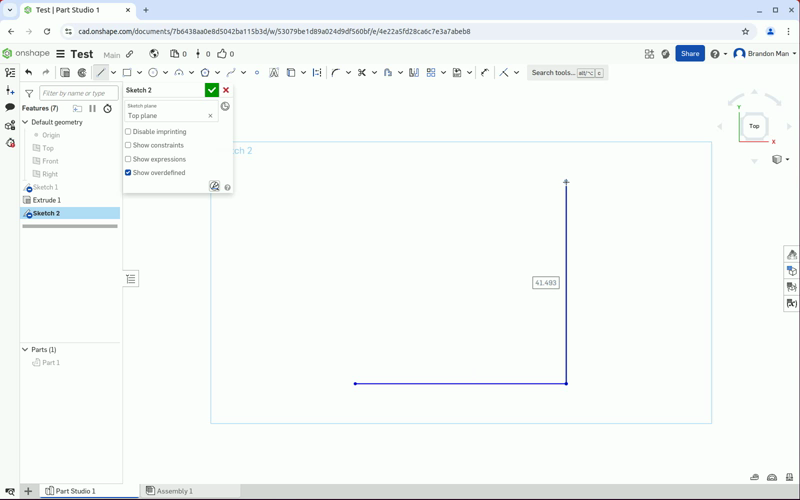
mouse_move(355, 181)
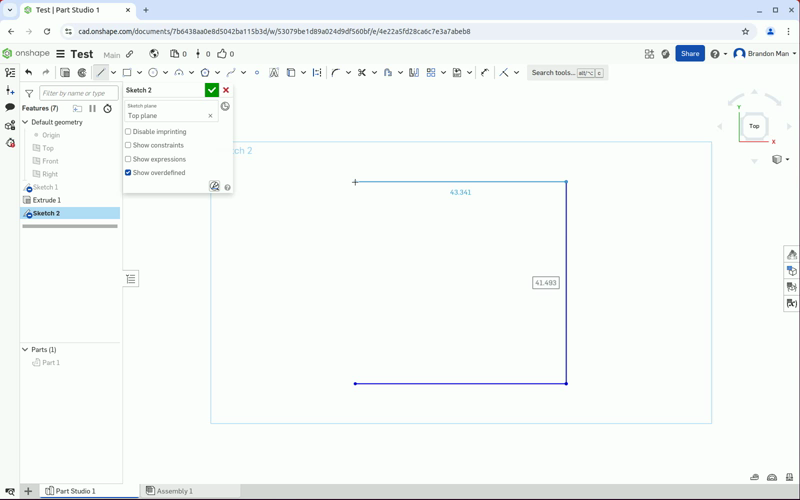
click(355, 181)
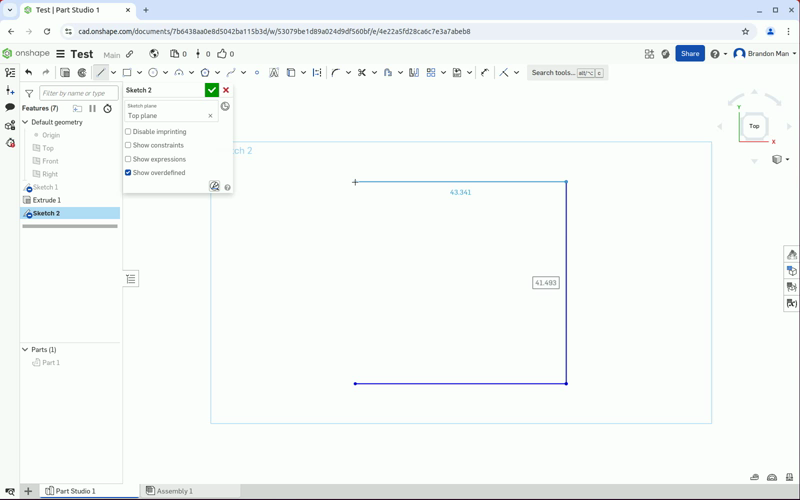
key_up(shift)
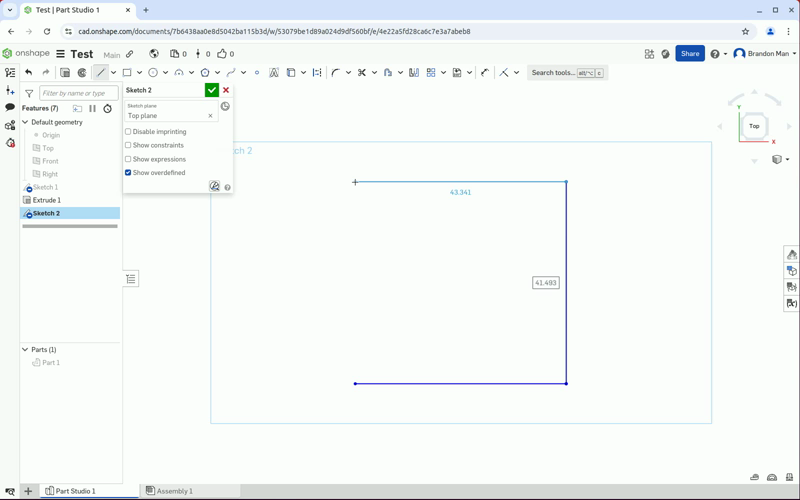
key_down(shift)
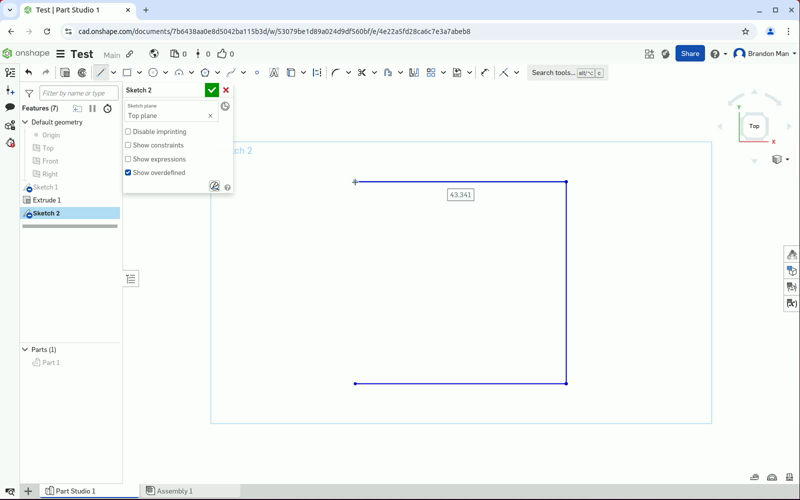
mouse_move(355, 383)
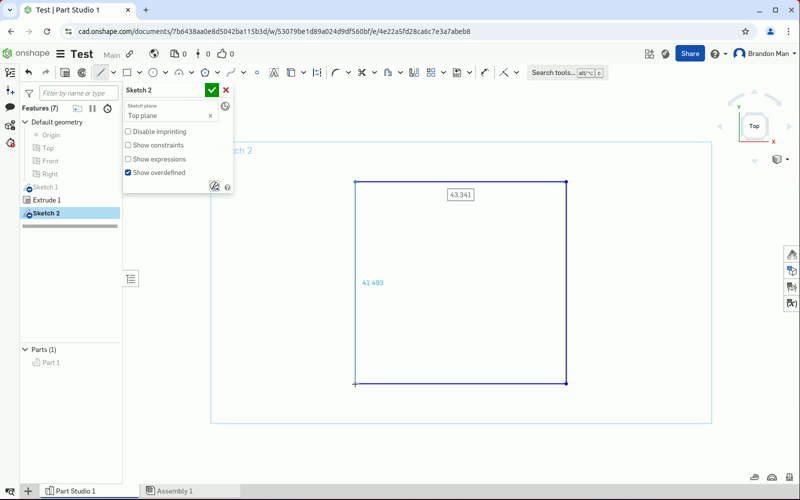
key_up(shift)
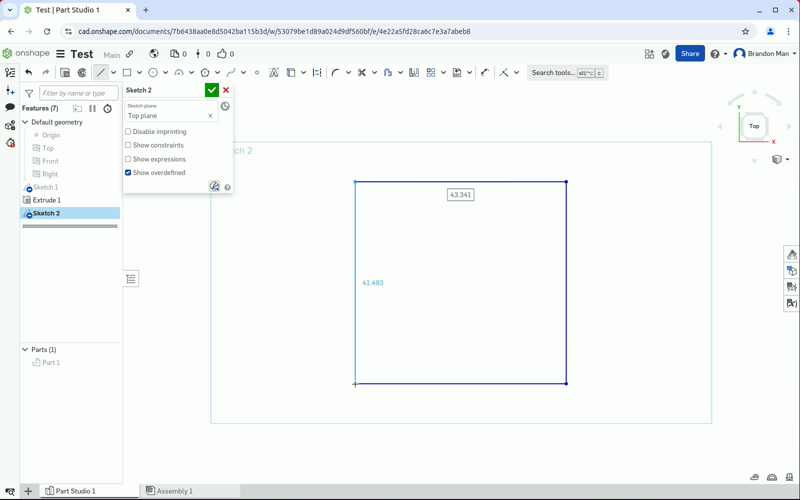
click(355, 383)
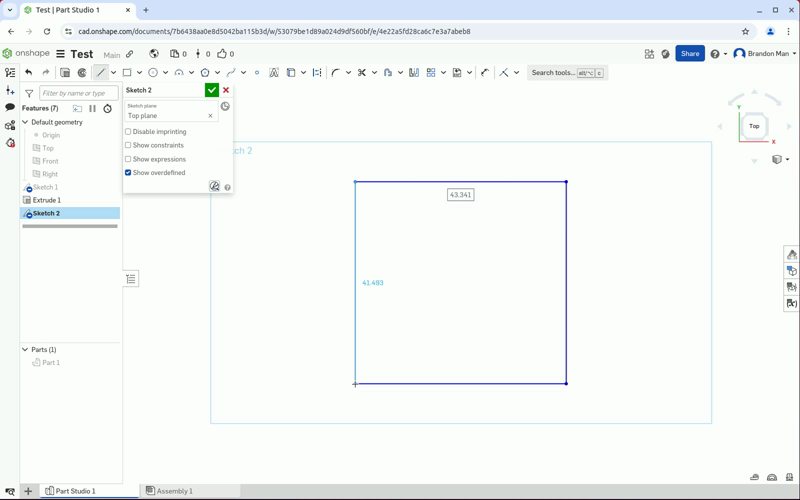
key(esc)
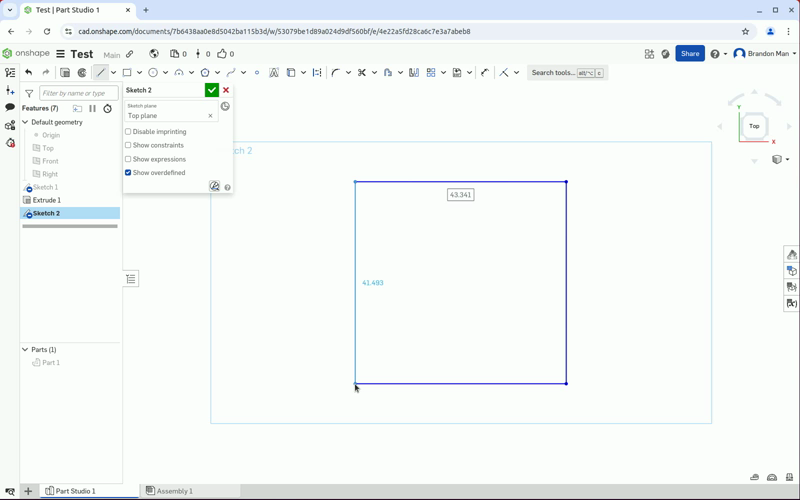
key(l)
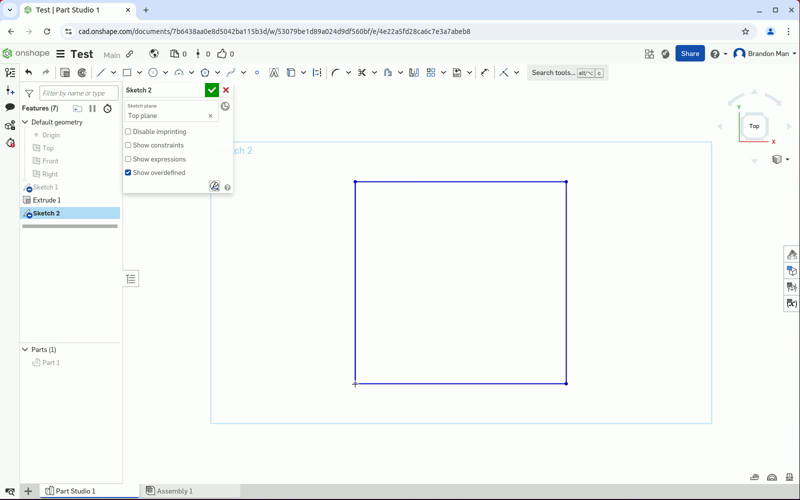
key_down(shift)
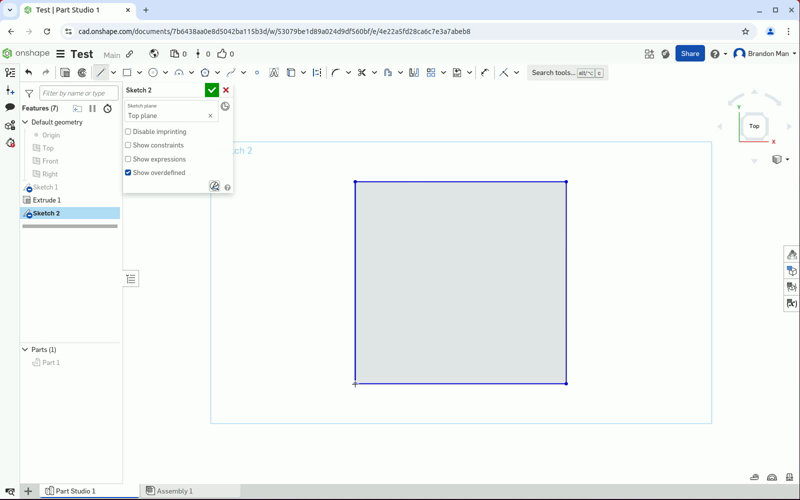
mouse_move(373, 366)
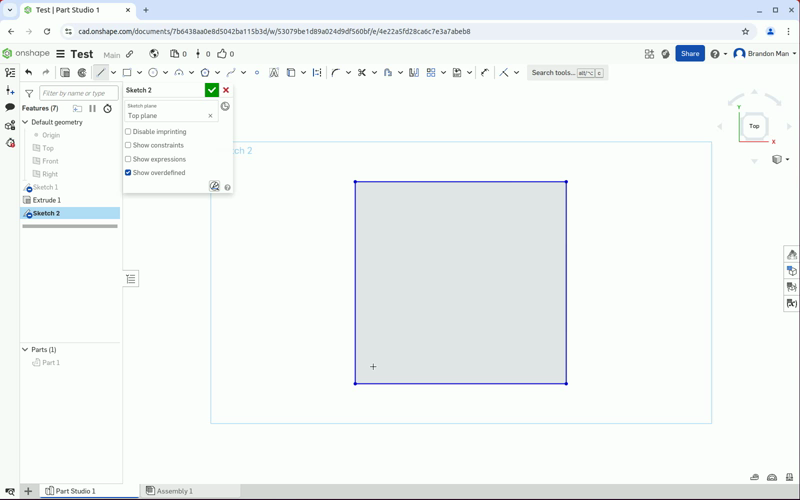
click(373, 366)
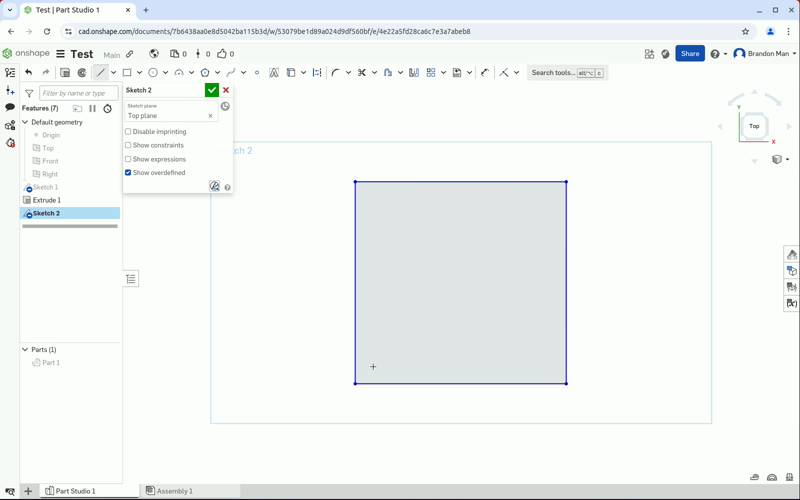
key_up(shift)
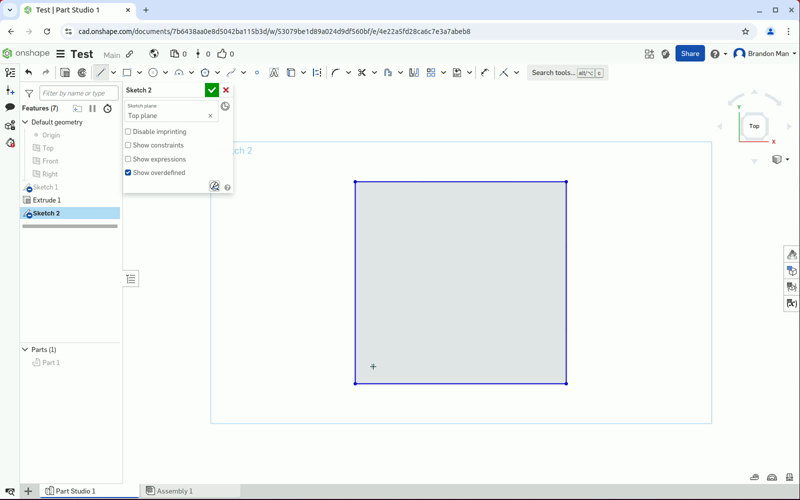
key_down(shift)
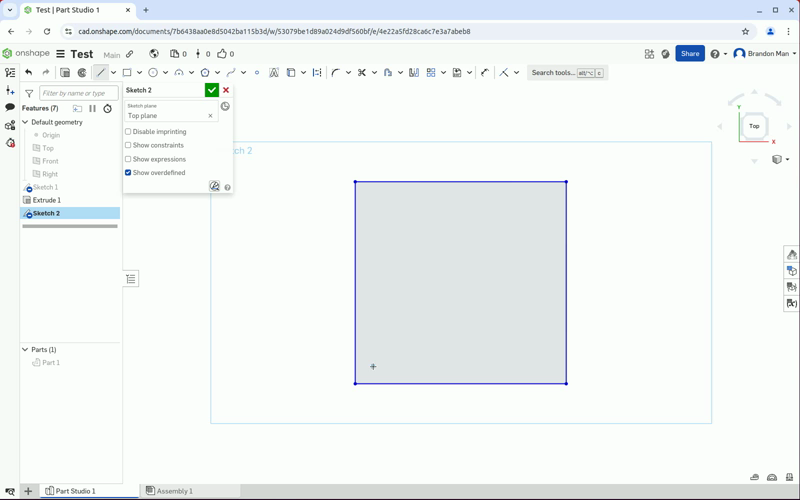
mouse_move(548, 366)
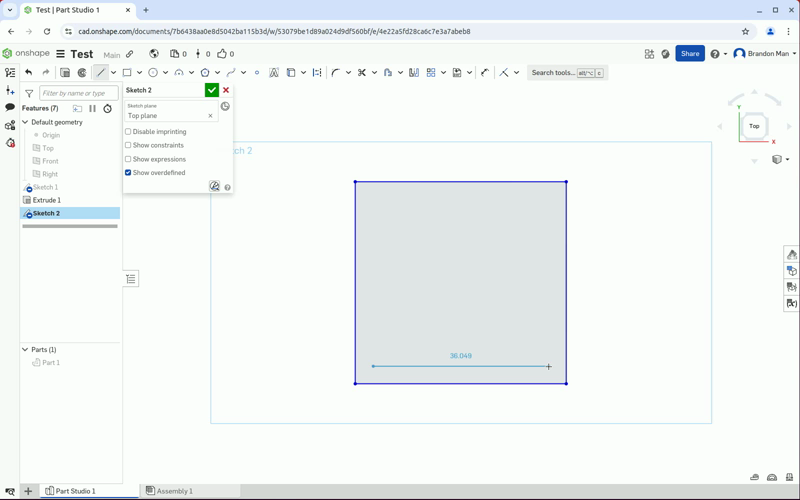
click(548, 366)
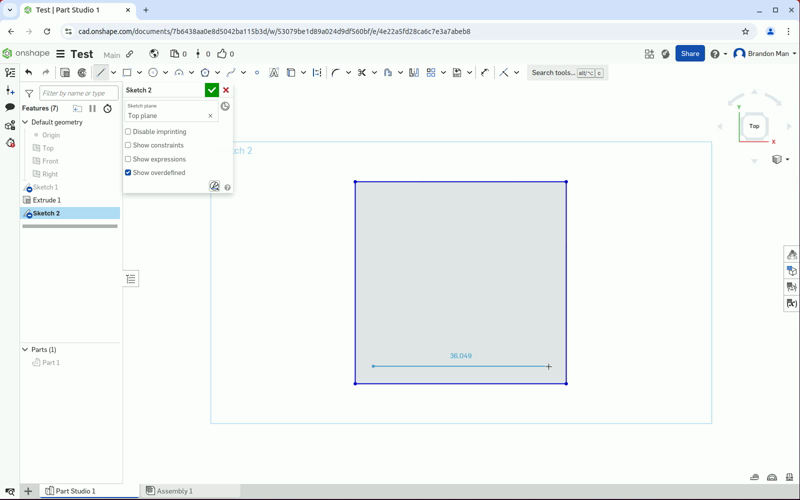
key_up(shift)
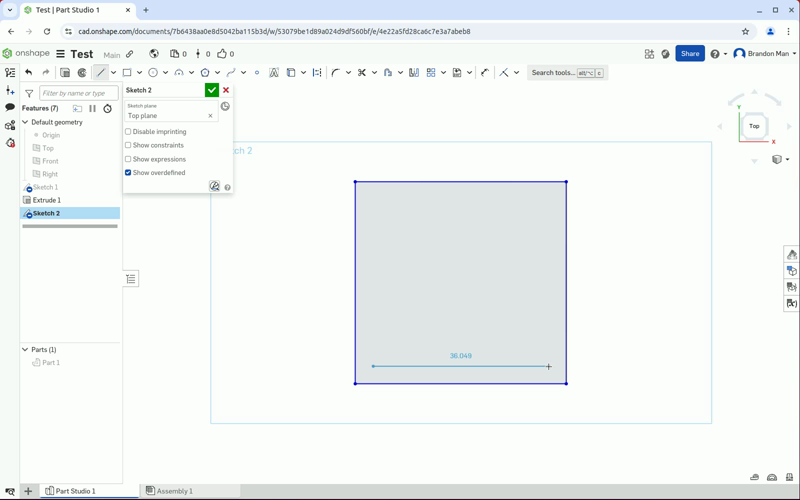
key_down(shift)
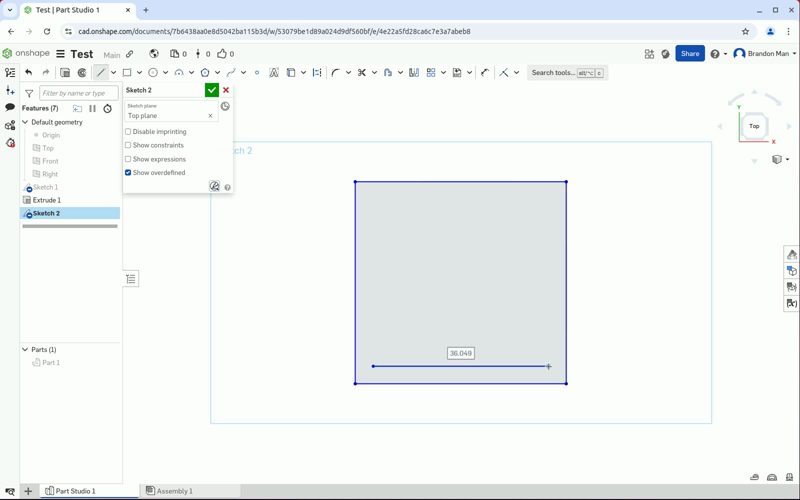
mouse_move(548, 199)
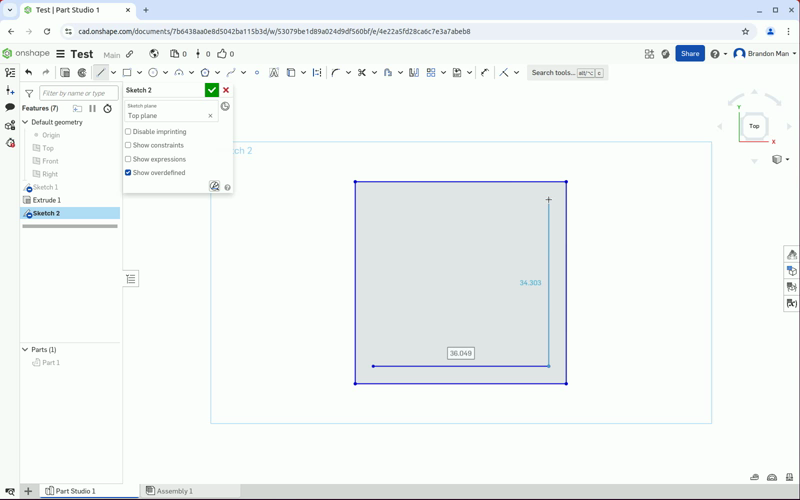
click(548, 199)
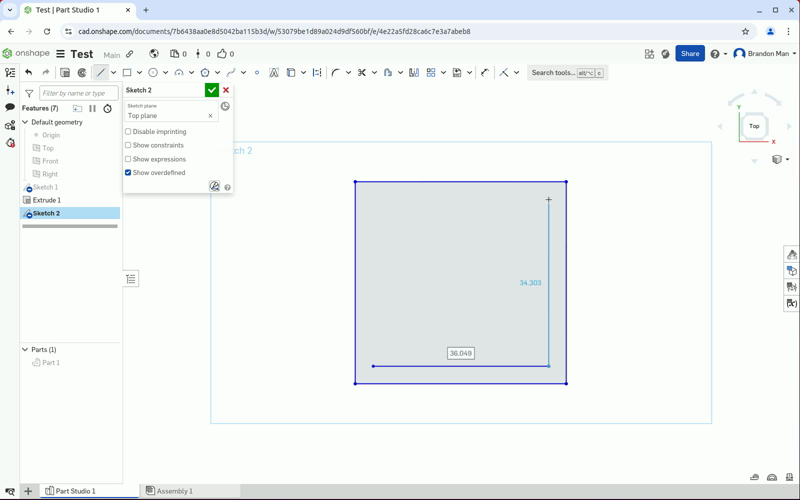
key_up(shift)
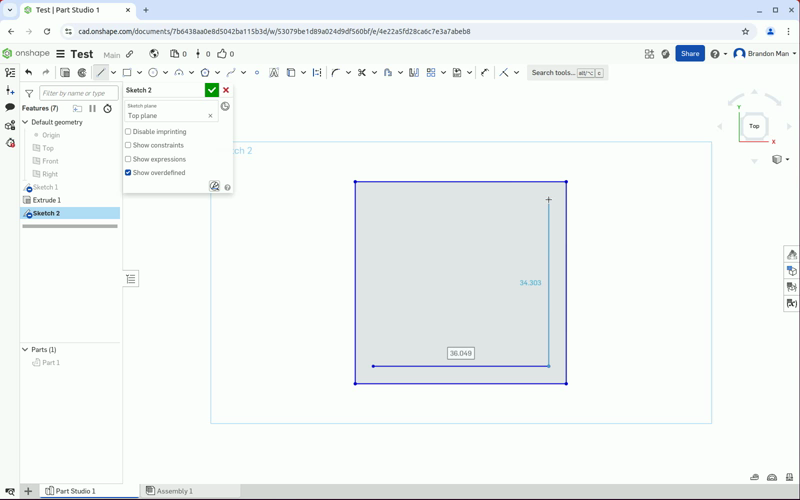
key_down(shift)
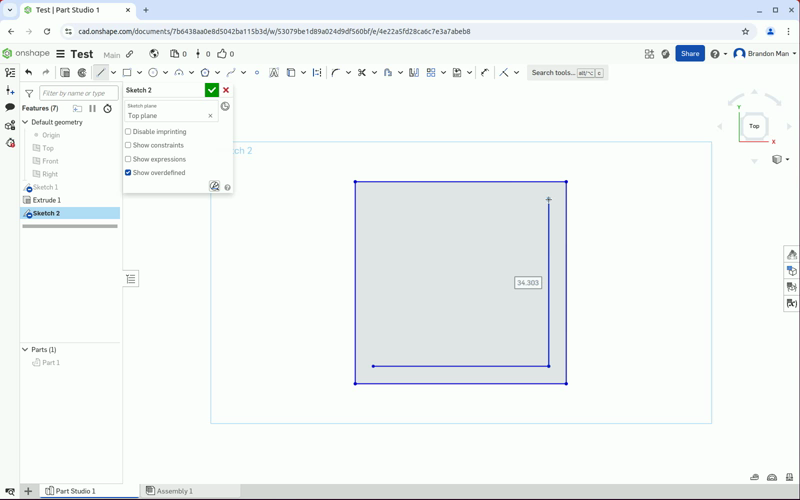
mouse_move(373, 199)
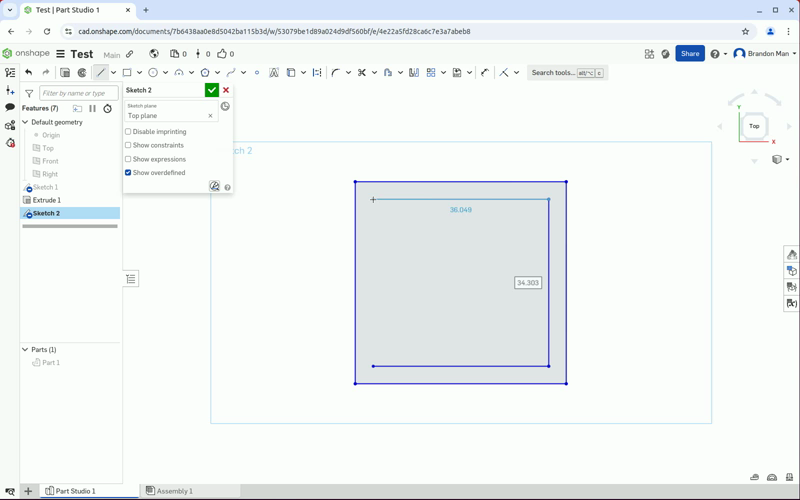
click(373, 199)
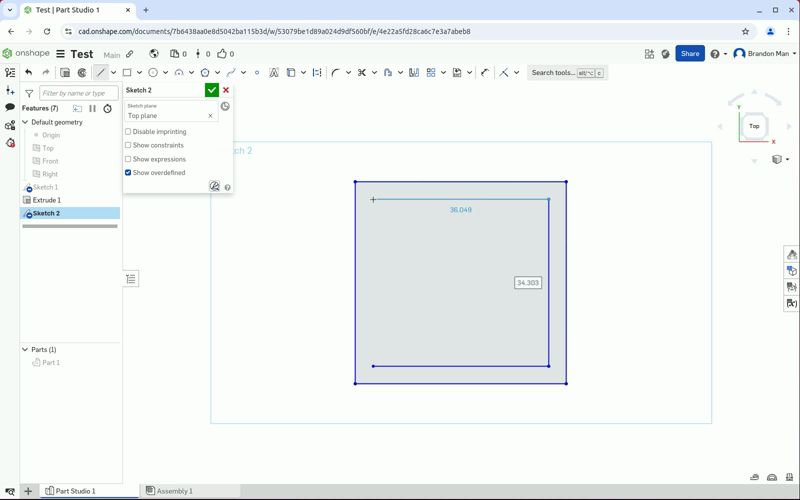
key_up(shift)
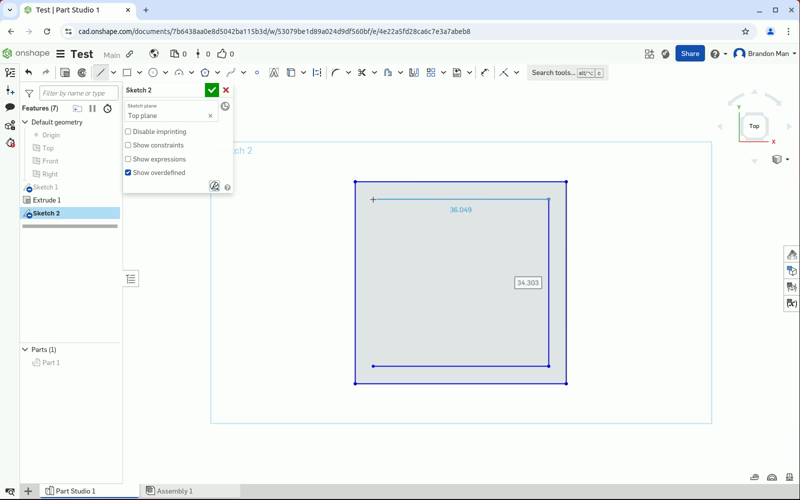
key_down(shift)
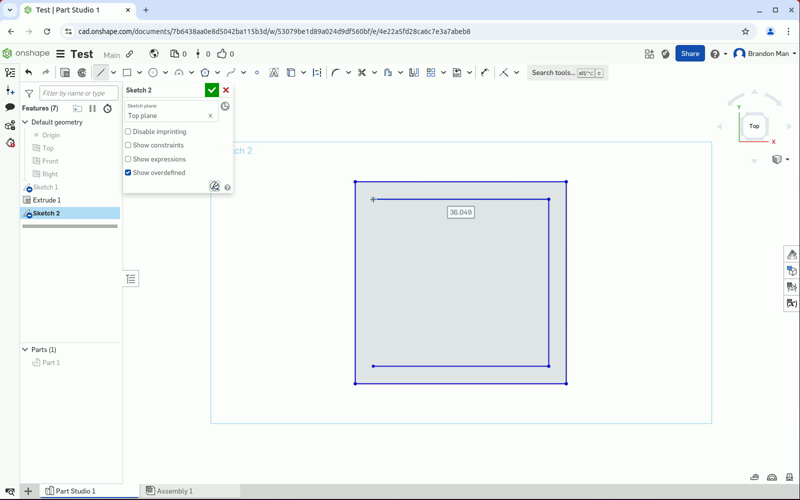
mouse_move(373, 366)
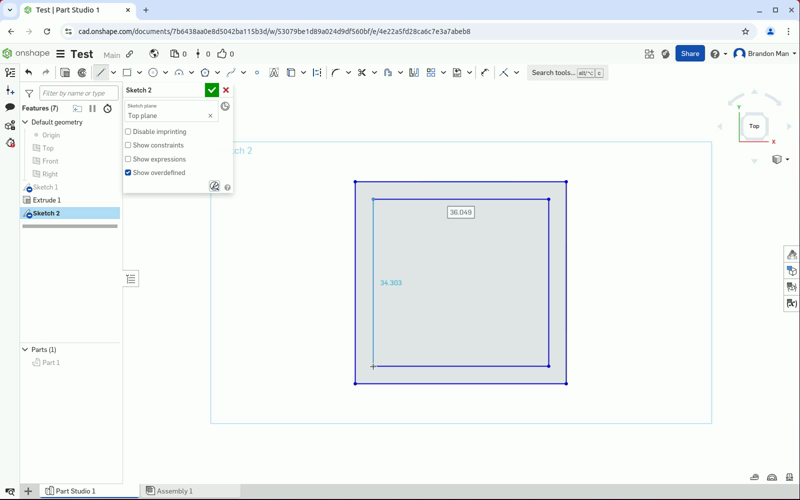
key_up(shift)
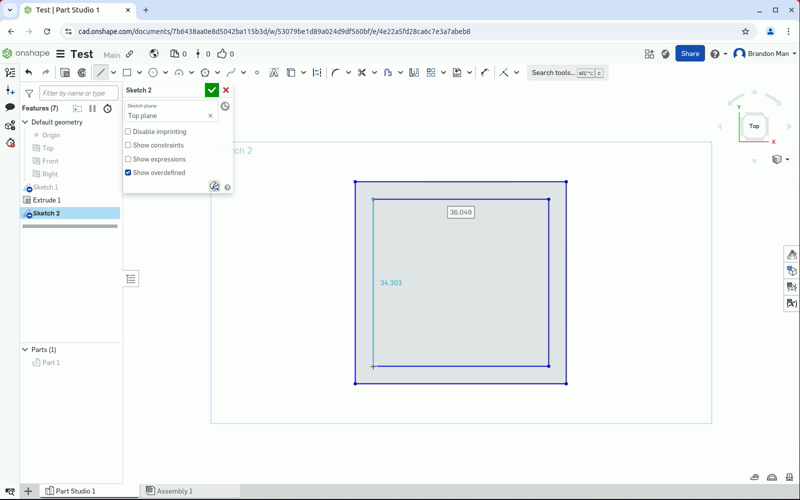
click(373, 366)
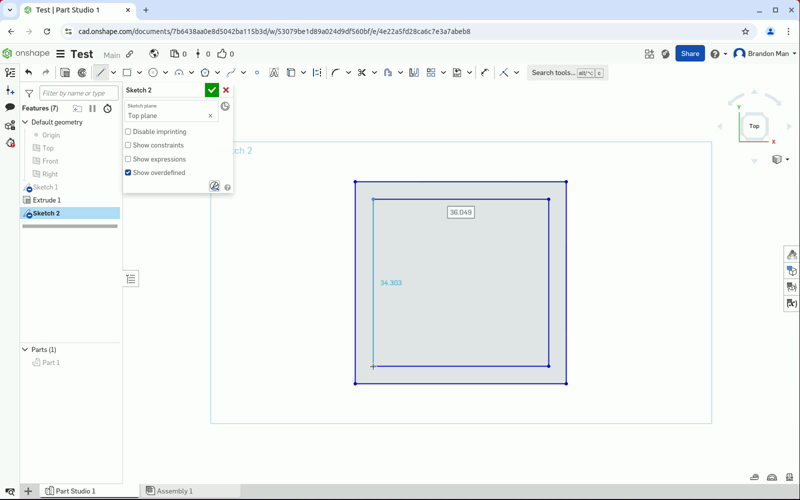
key(esc)
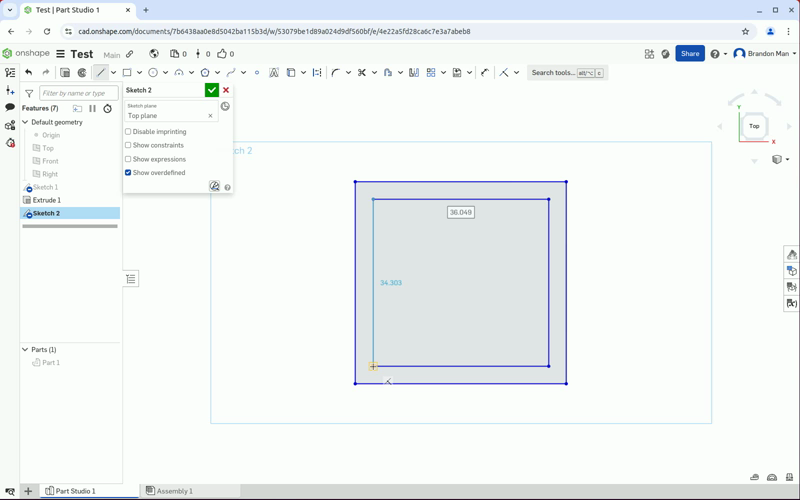
mouse_move(557, 368)
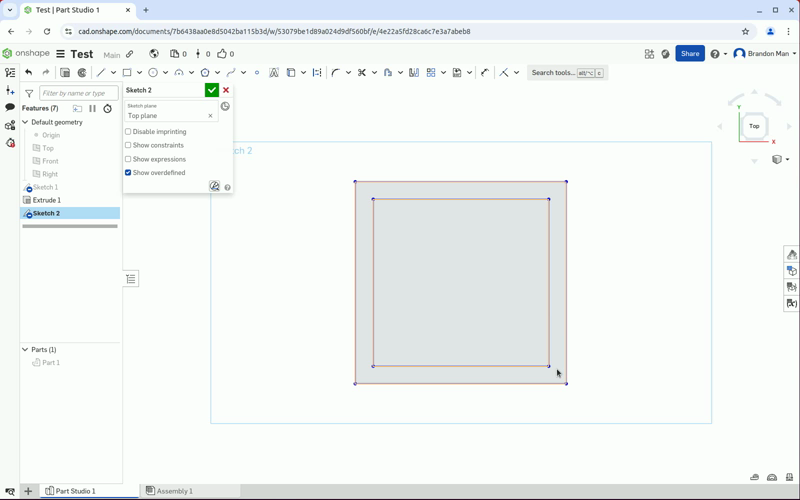
click(557, 368)
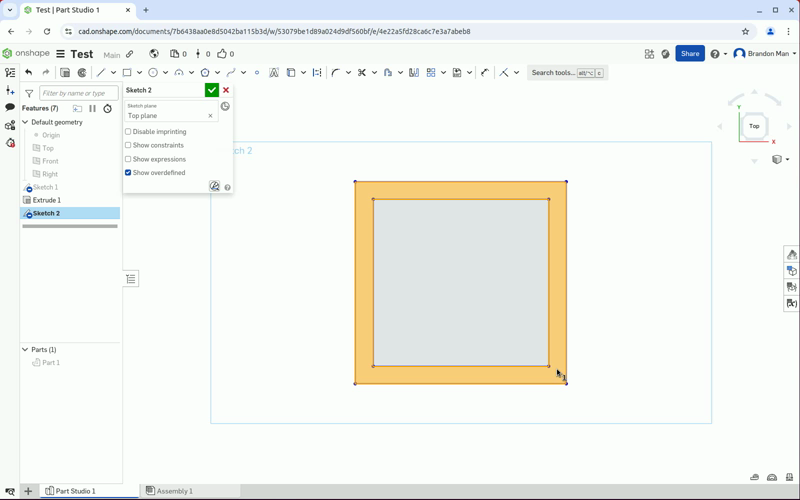
mouse_move(73, 352)
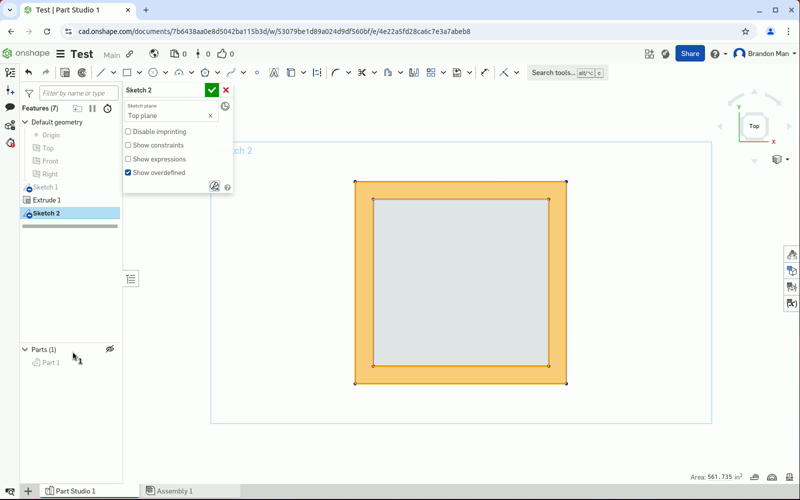
key(shift+y)
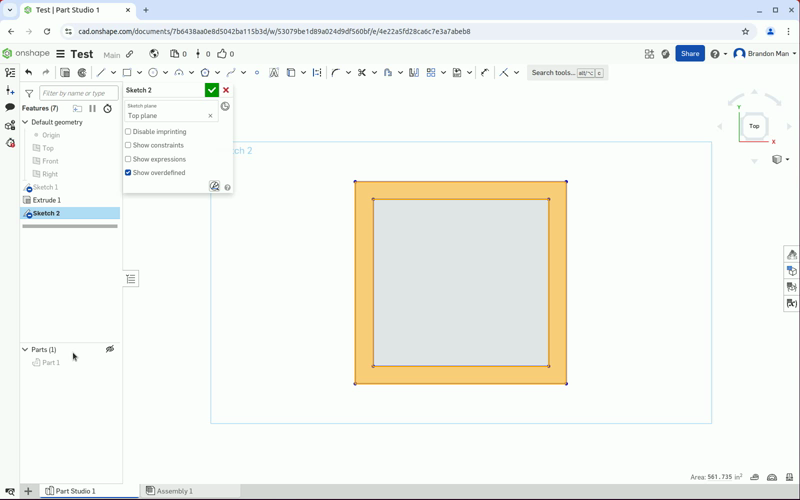
key(shift+e)
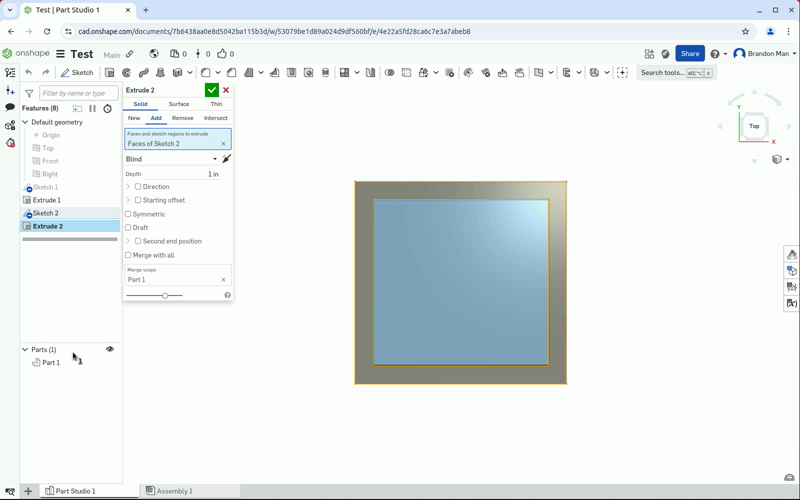
mouse_move(143, 106)
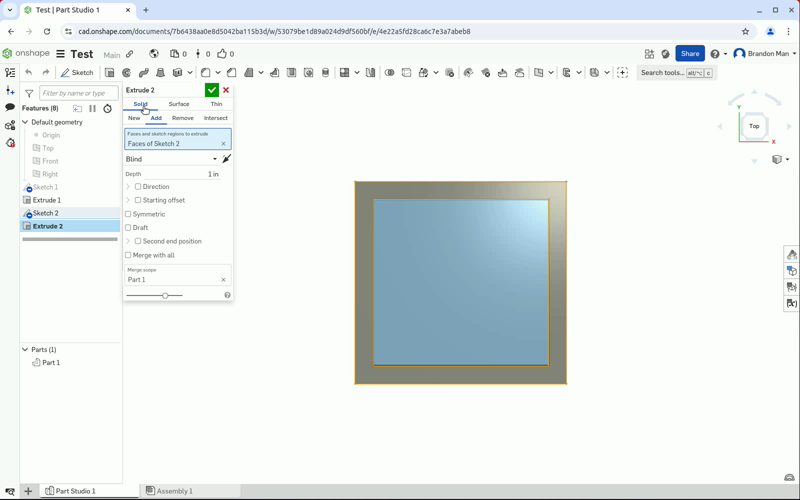
click(143, 106)
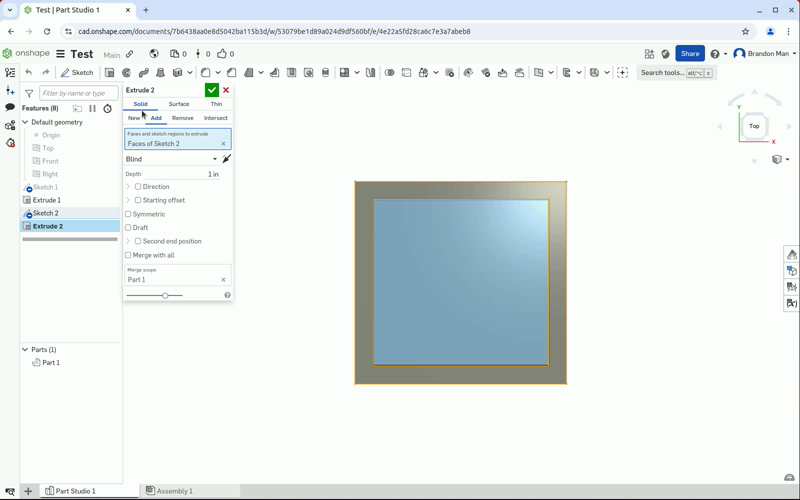
mouse_move(137, 120)
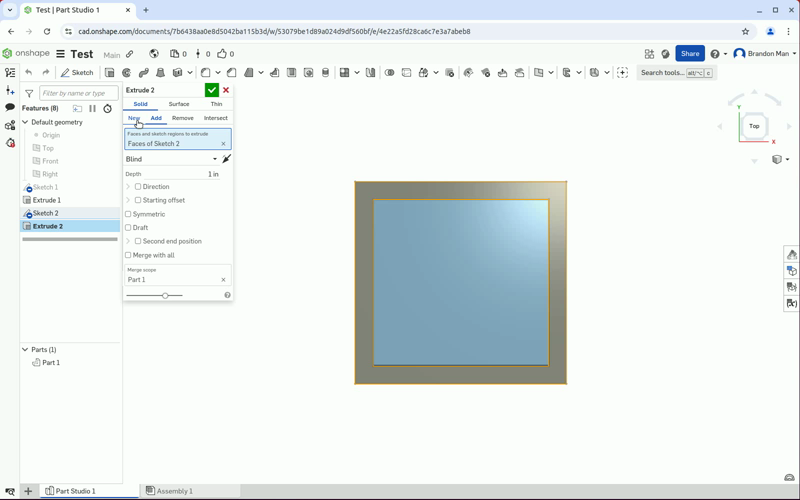
click(137, 120)
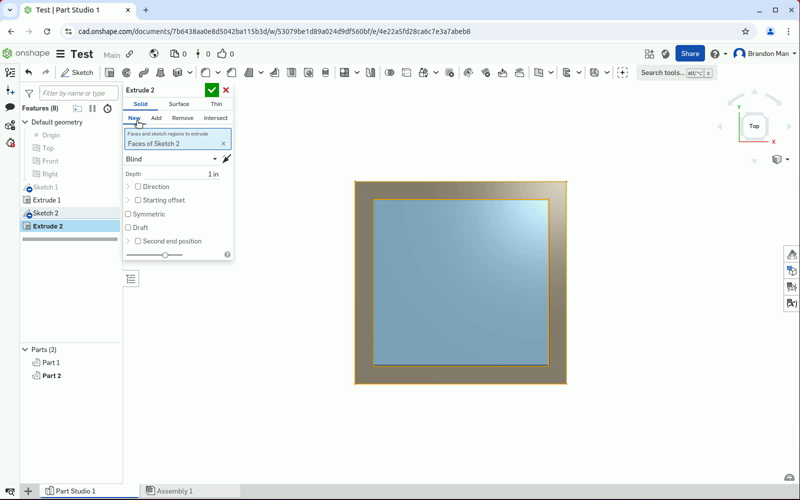
key(tab, 4)
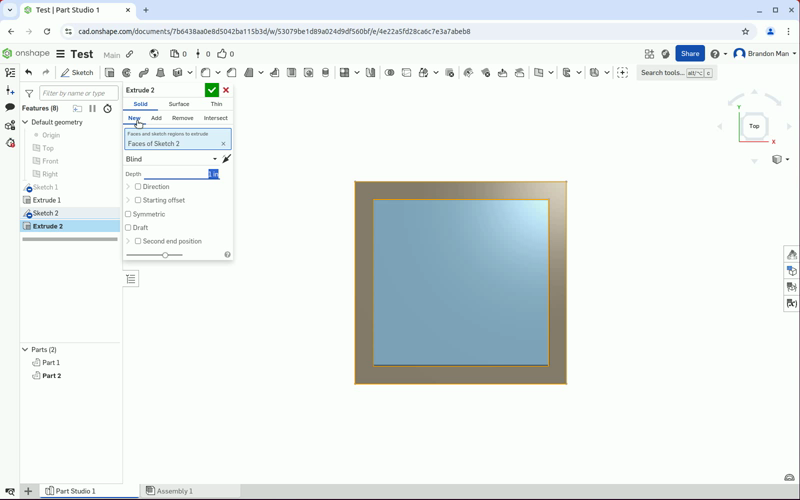
text(23.108)
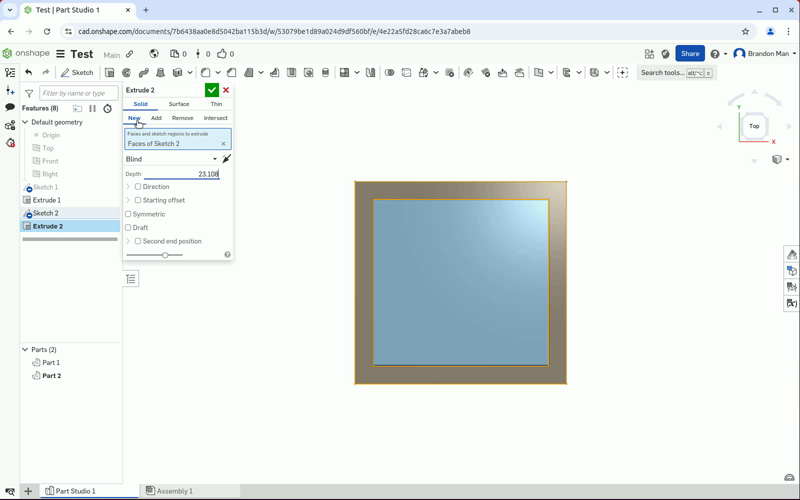
key(enter)
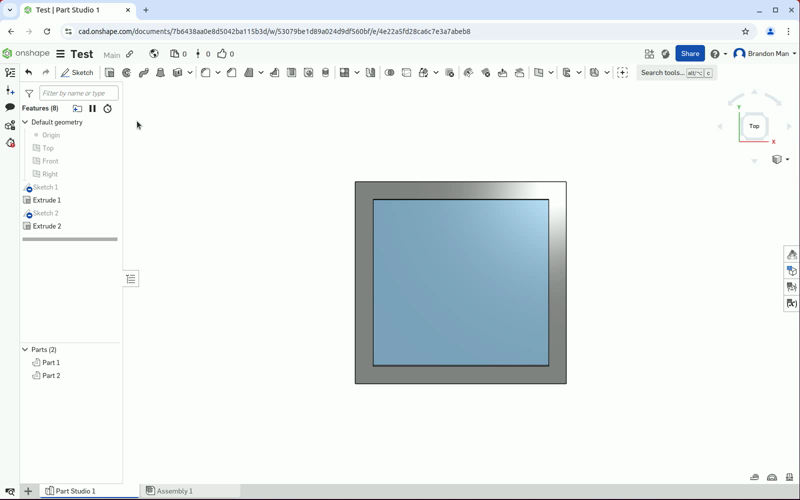
key(shift+h)
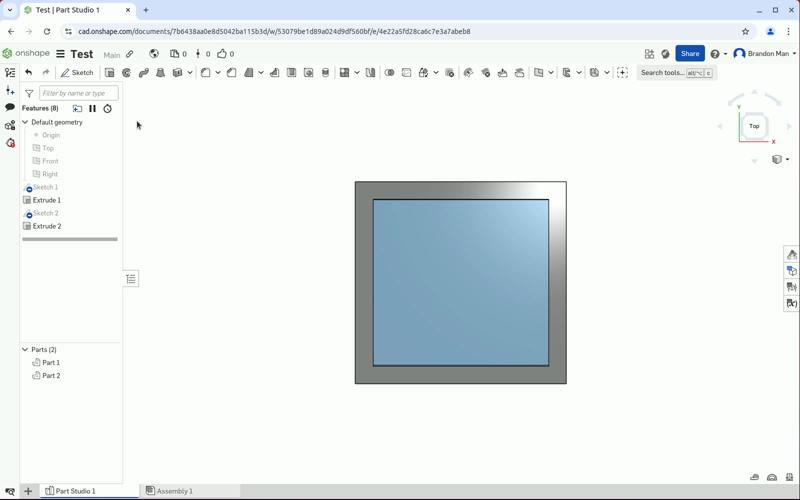
key(shift+h)
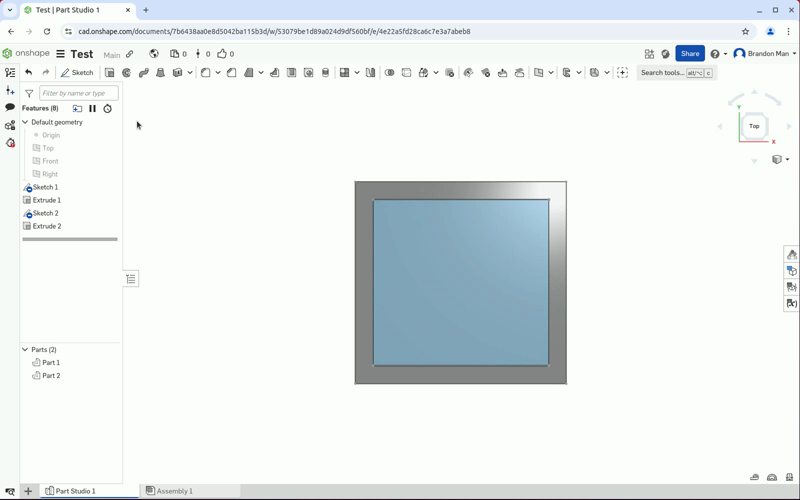
key(shift+7)
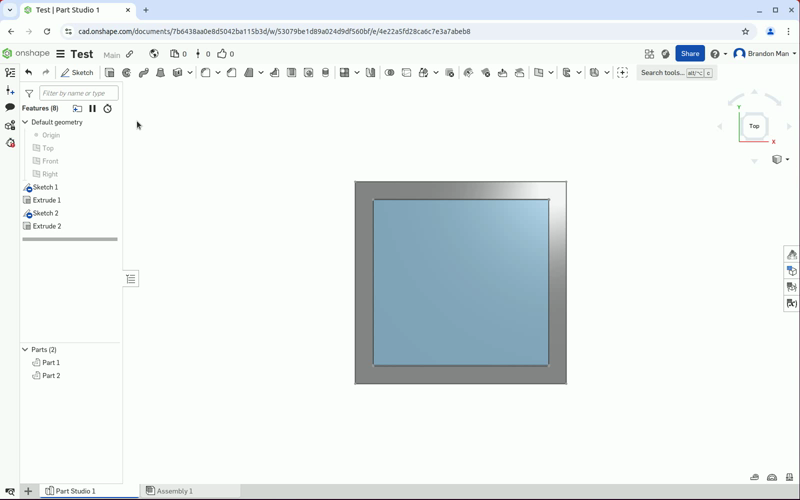
key(up, 3)
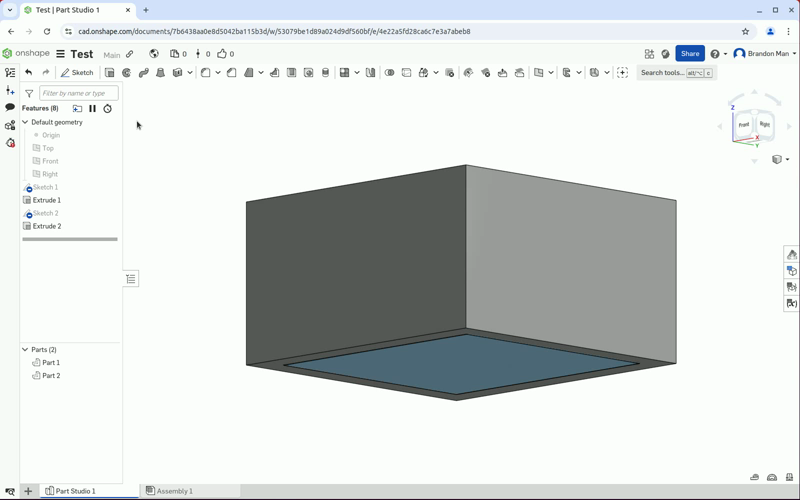
key(left, 3)
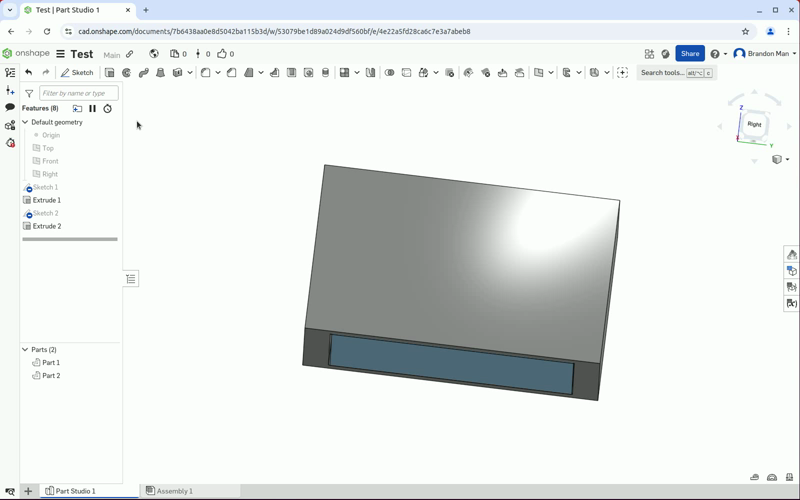
key(right, 3)
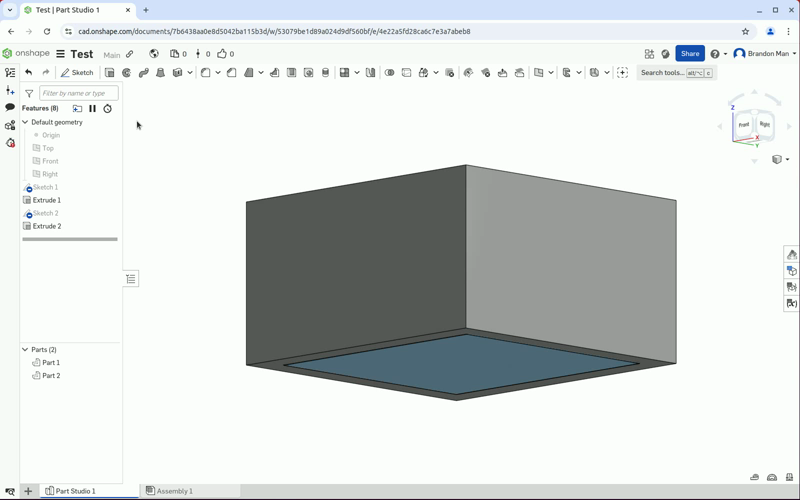
key(down, 3)
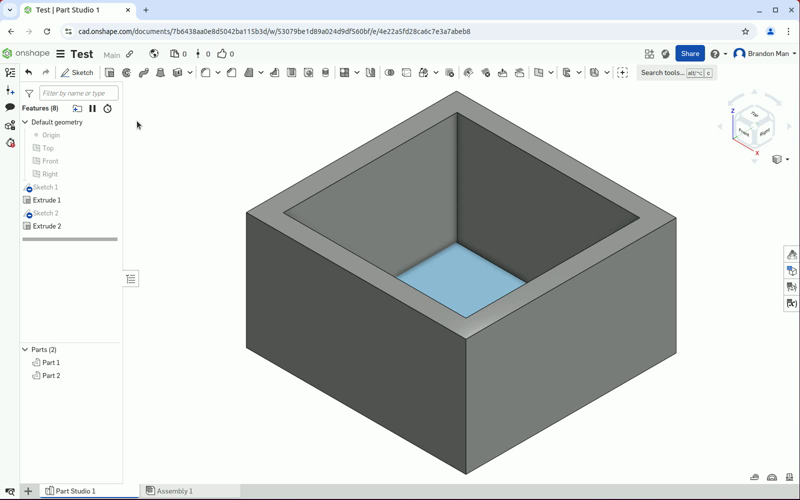
mouse_move(73, 189)
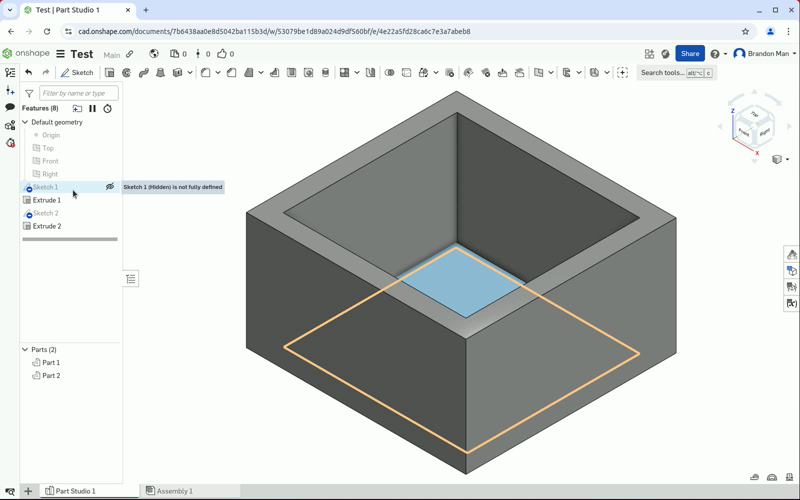
click(73, 189)